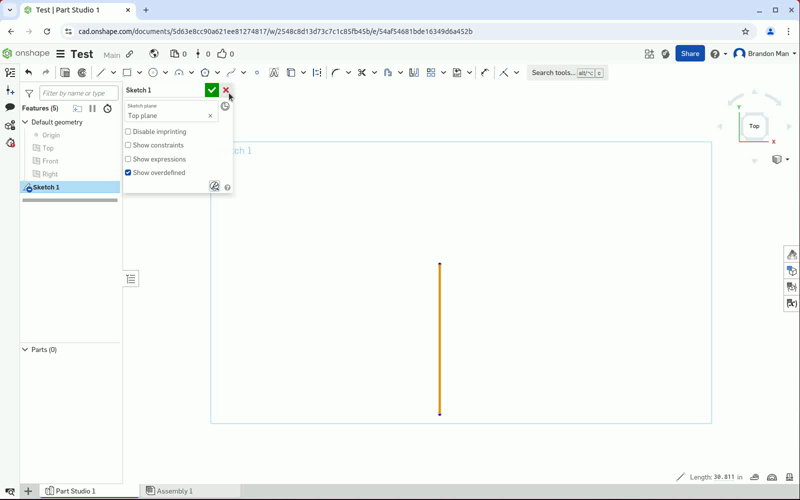
key(shift+h)
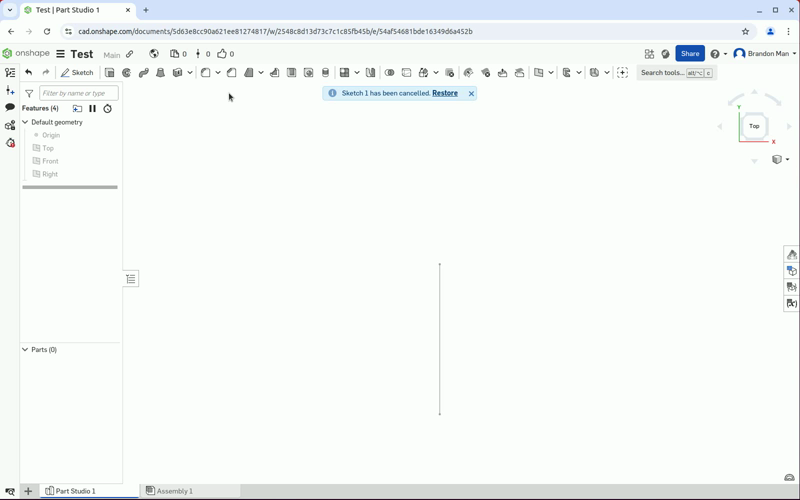
mouse_move(73, 352)
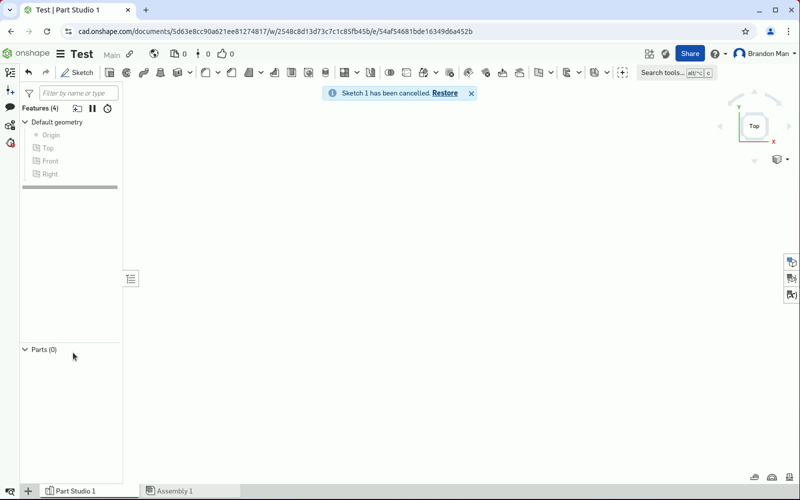
key(y)
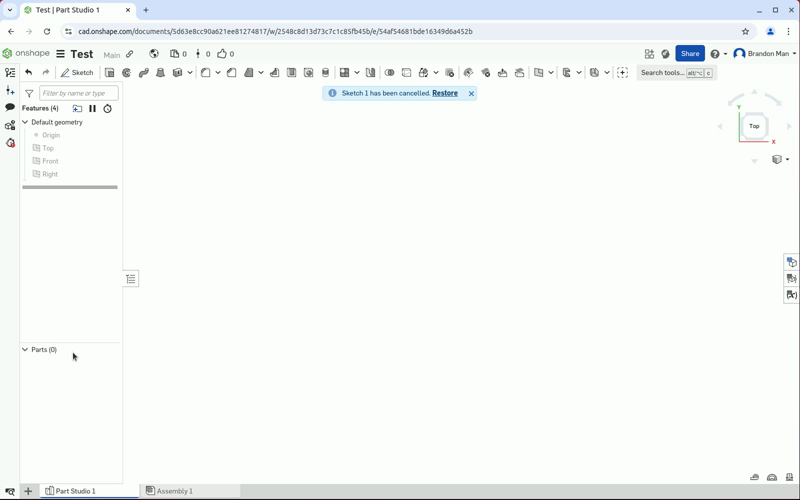
key(shift+p)
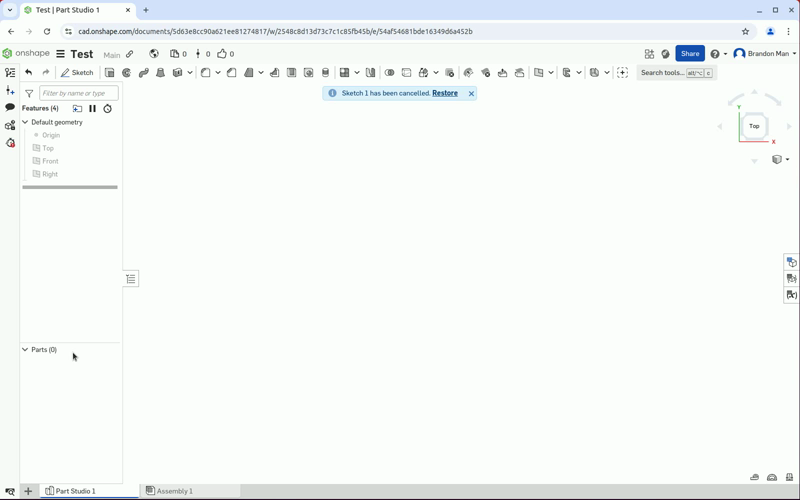
key(space)
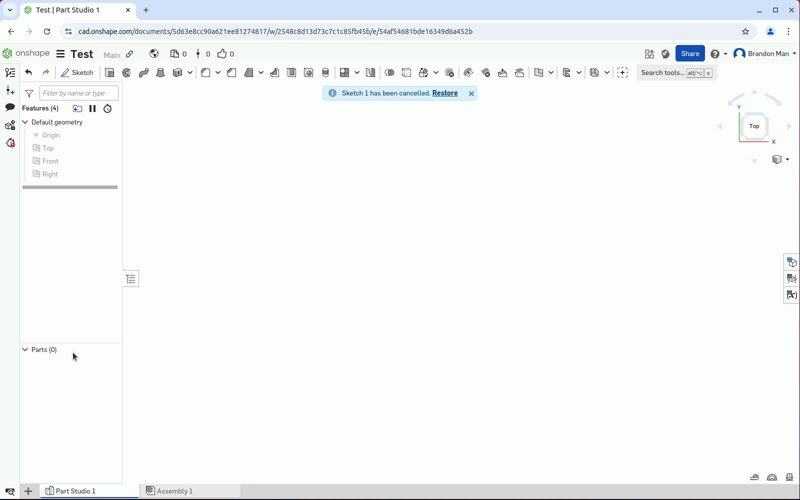
key_down(shift)
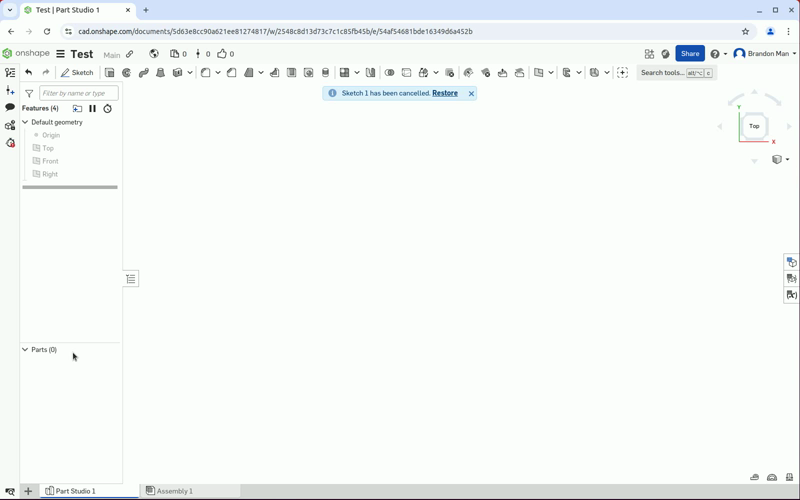
key(up)
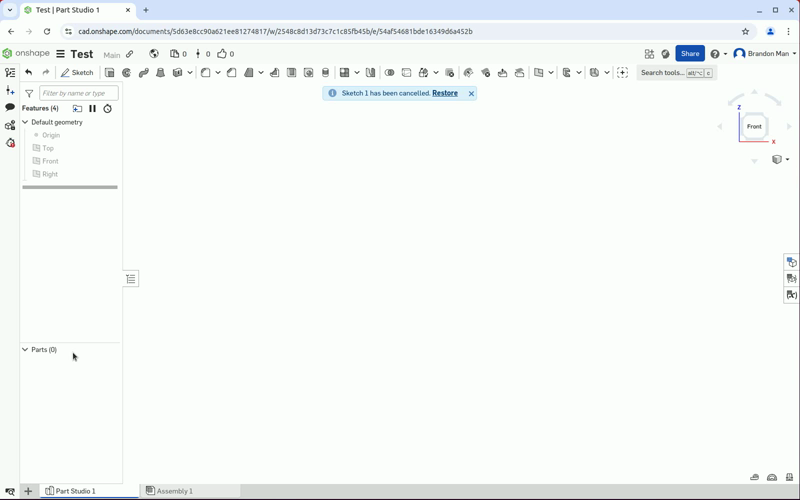
key_up(shift)
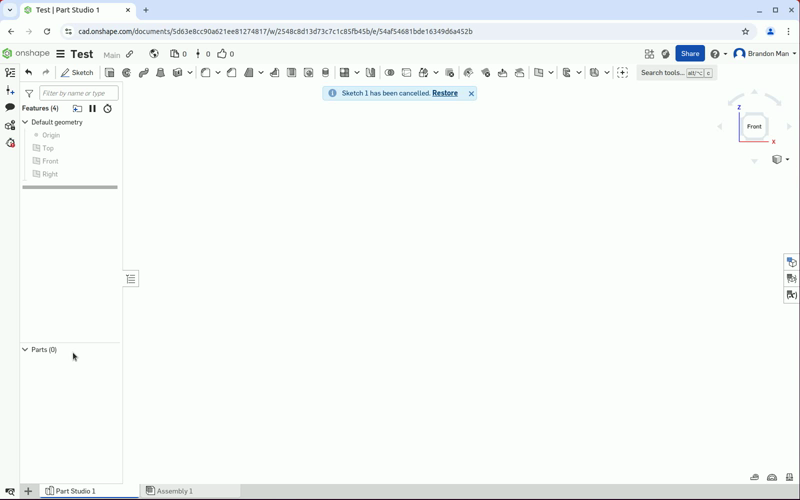
key(space)
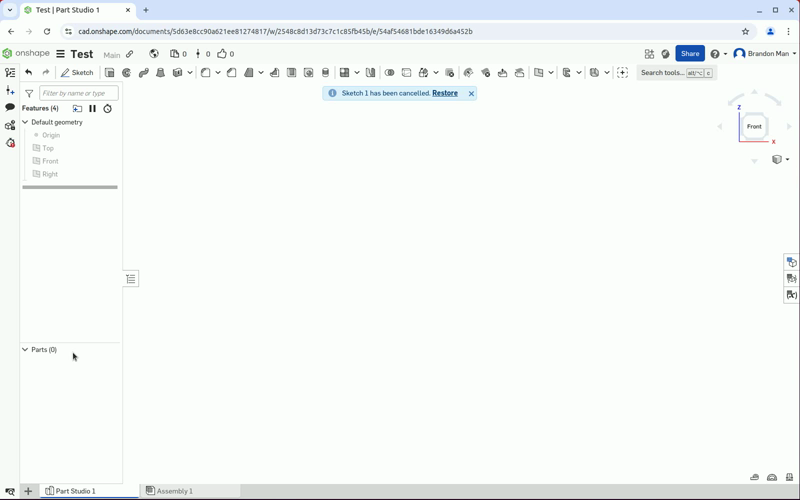
key_down(shift)
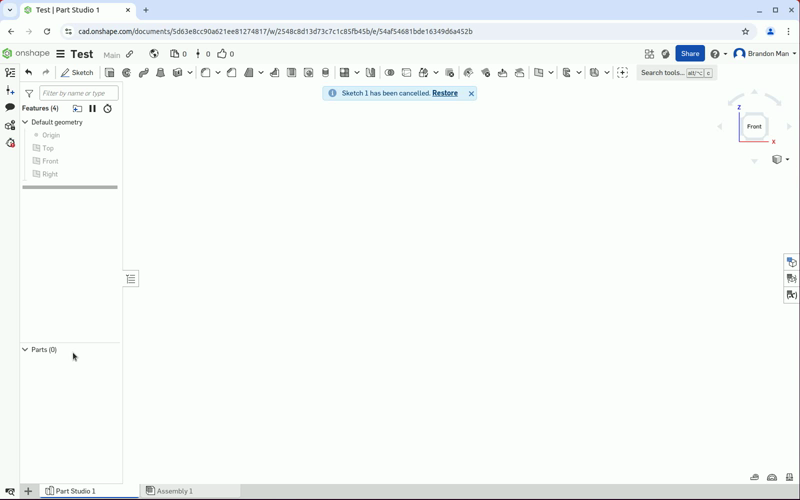
key(left)
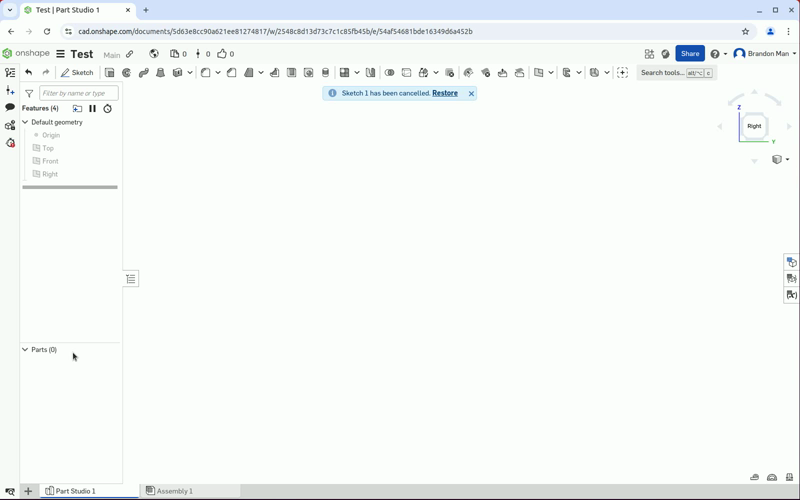
key_up(shift)
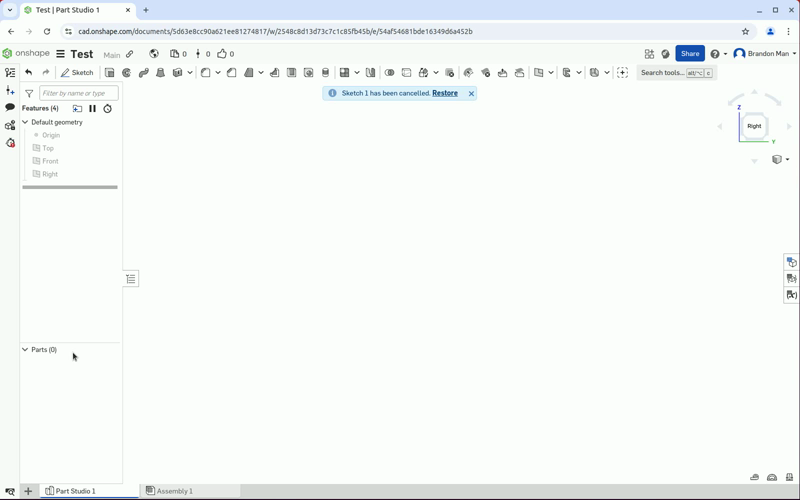
mouse_move(73, 352)
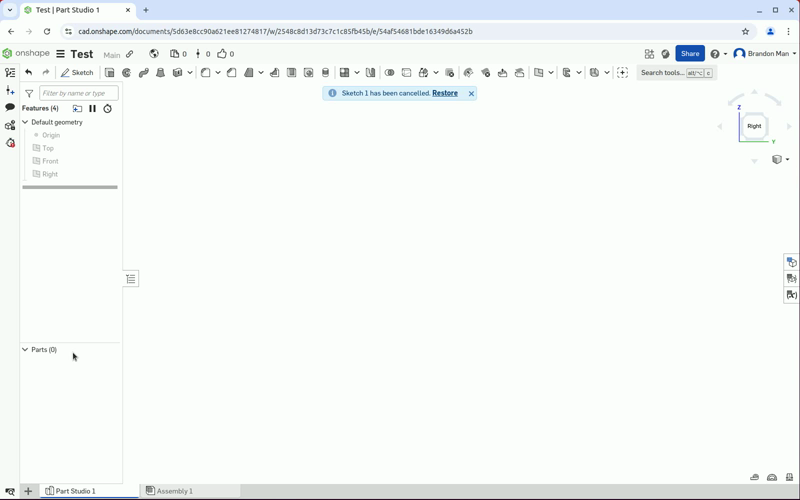
key(shift+y)
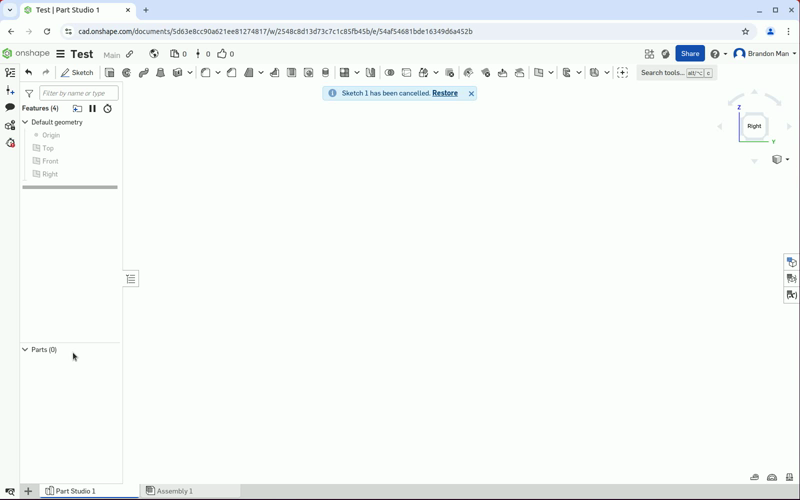
key(shift+s)
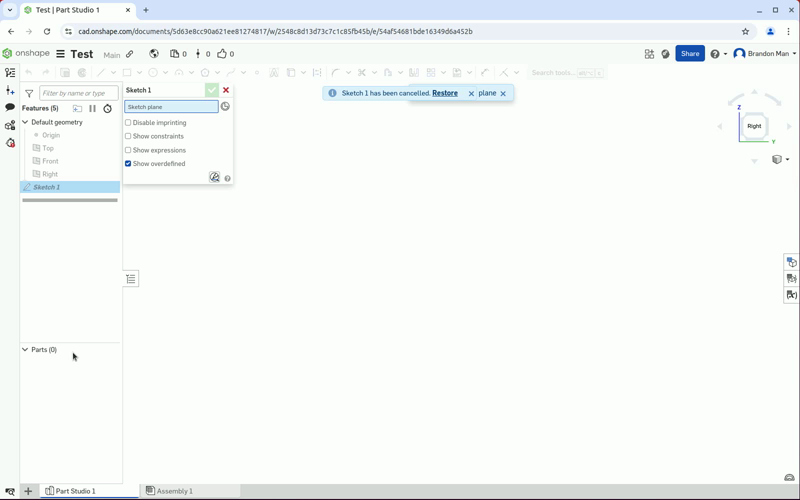
mouse_move(73, 176)
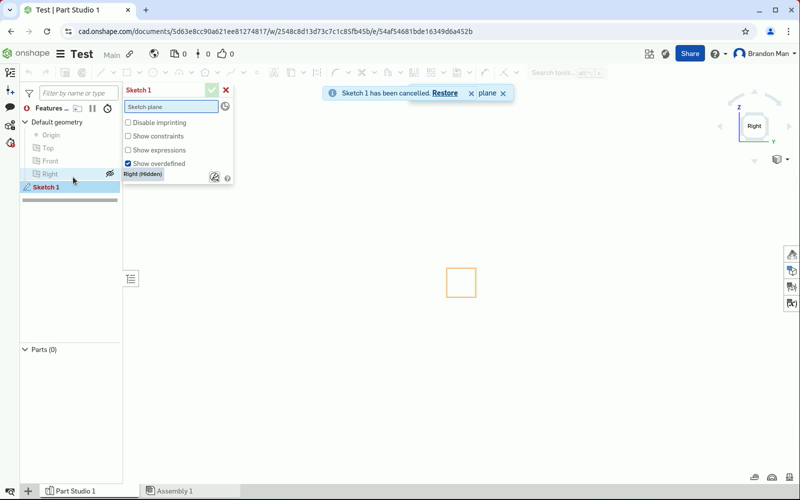
click(73, 176)
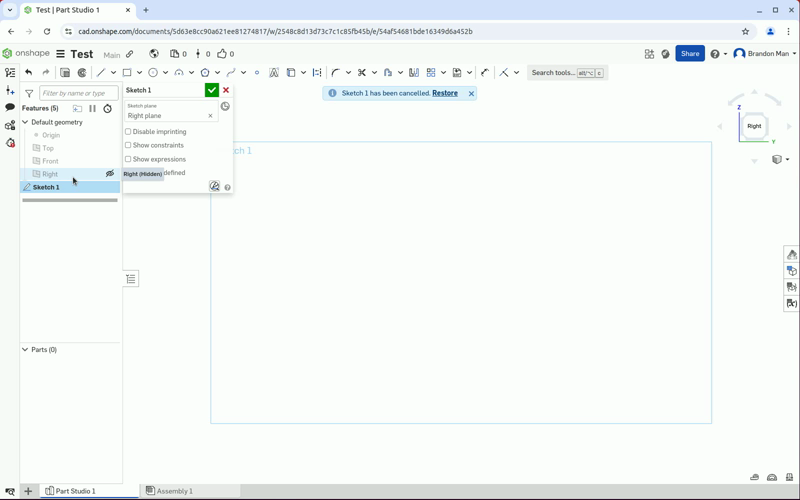
mouse_move(73, 352)
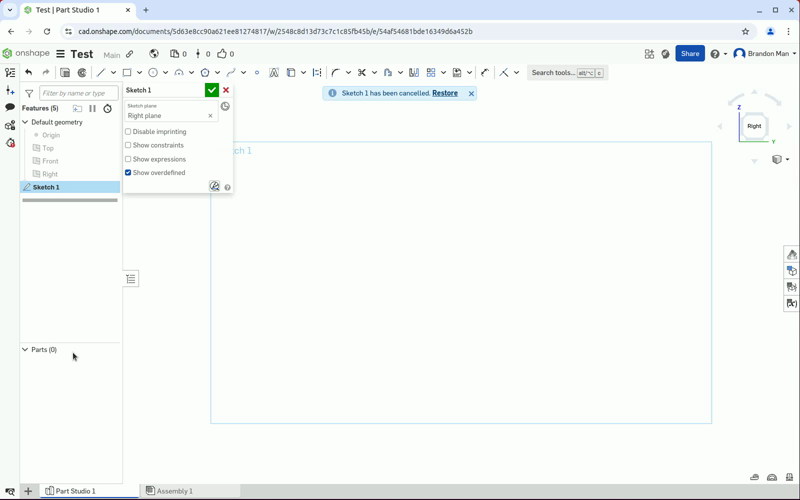
key(y)
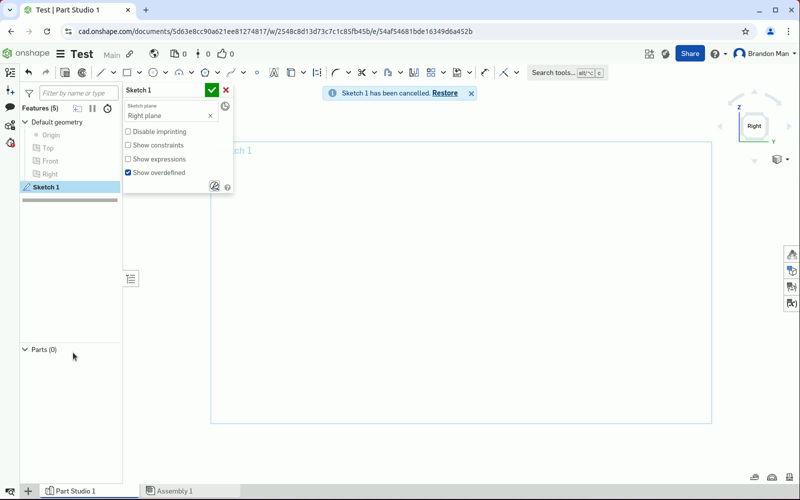
key(l)
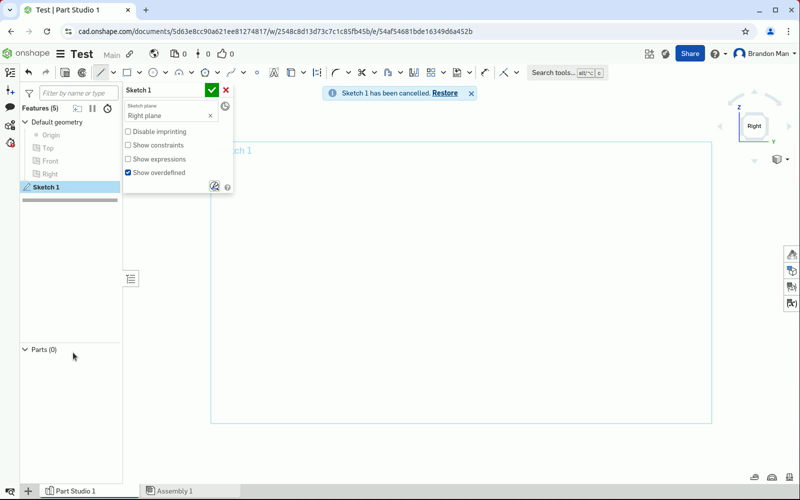
key_down(shift)
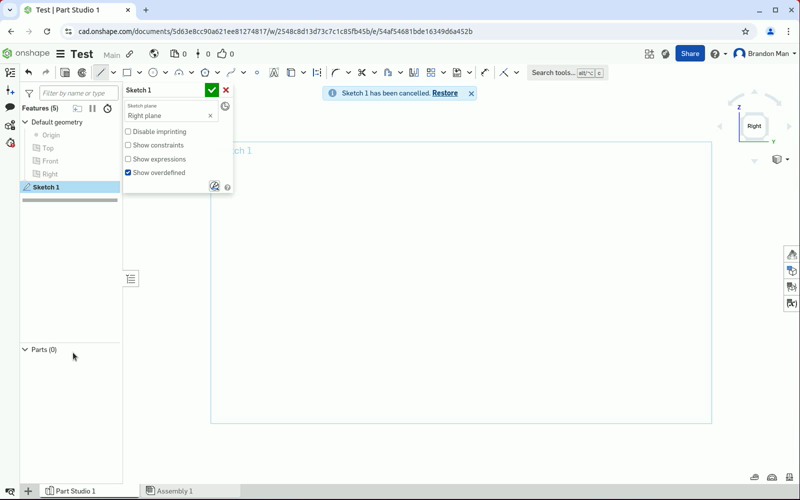
mouse_move(348, 361)
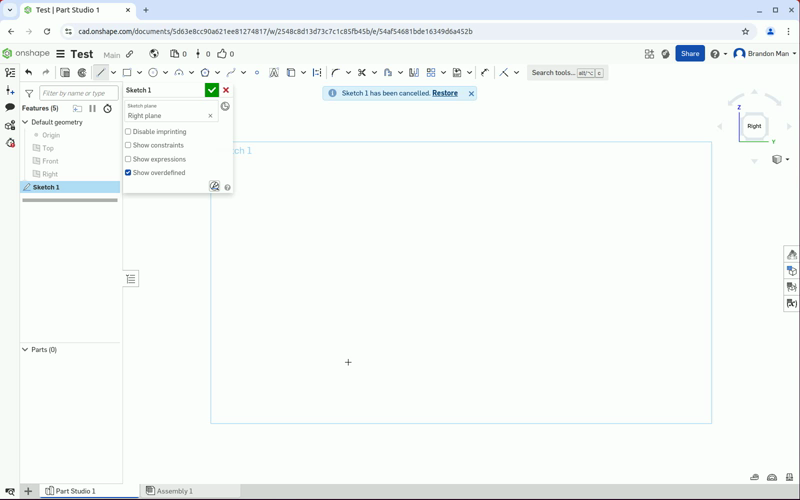
click(348, 361)
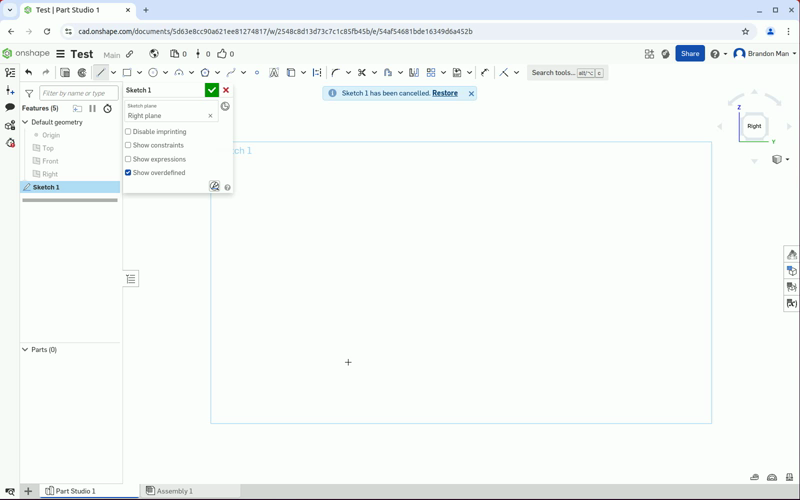
key_up(shift)
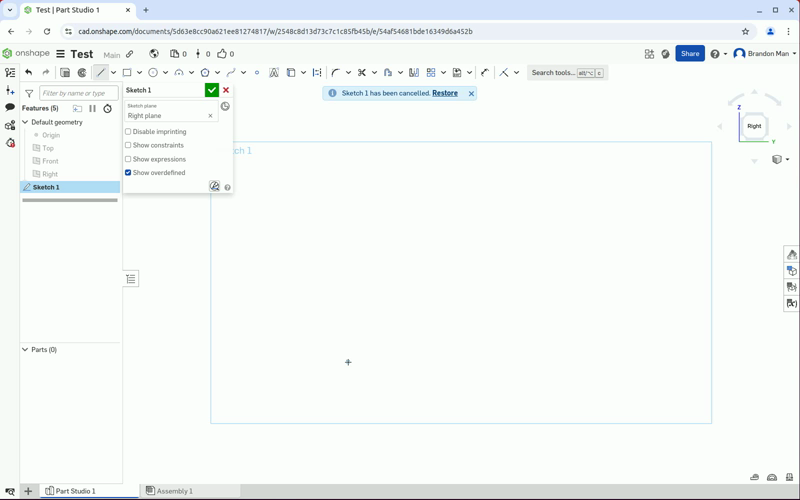
key_down(shift)
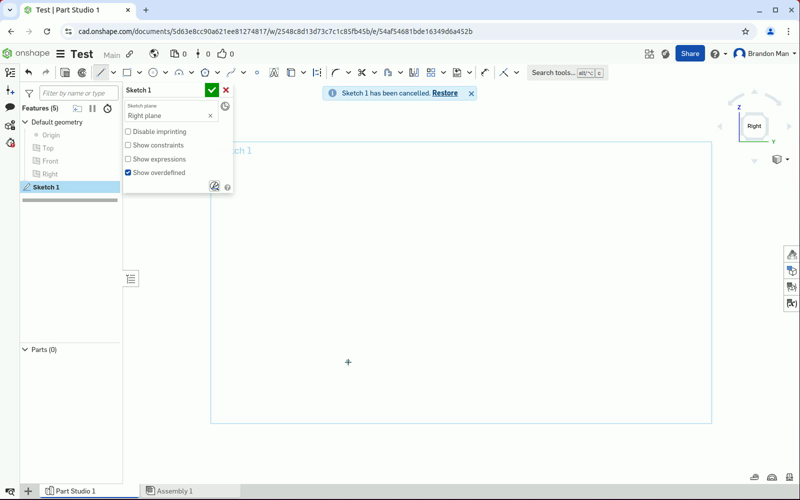
mouse_move(572, 361)
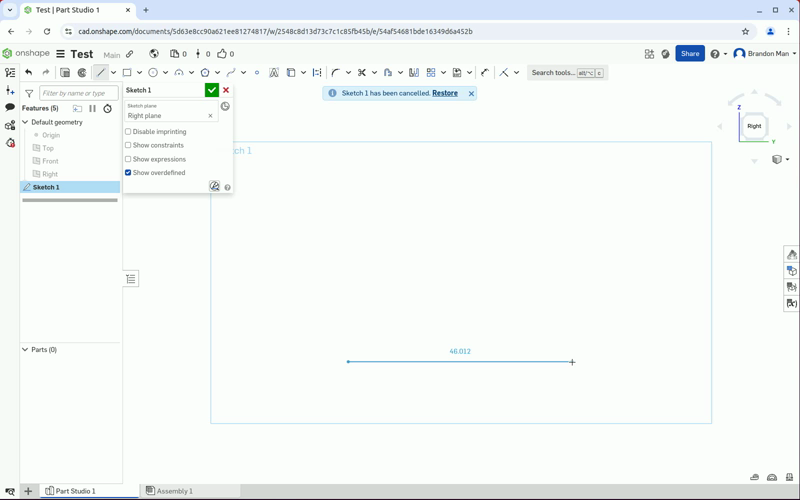
click(572, 361)
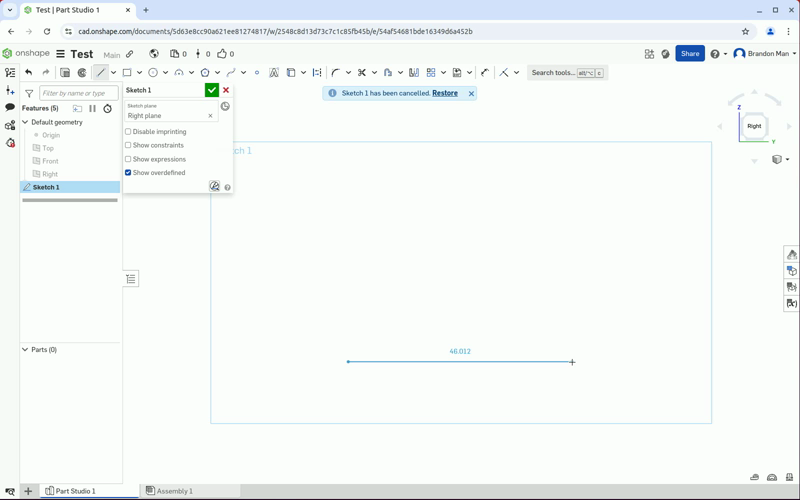
key_up(shift)
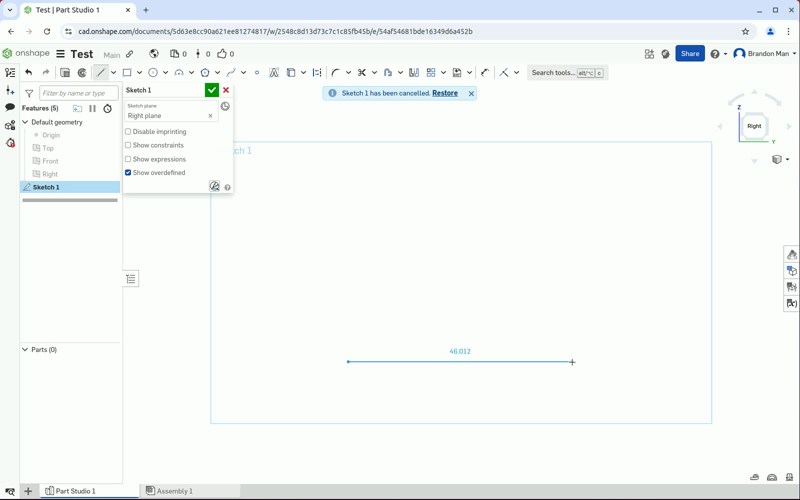
key_down(shift)
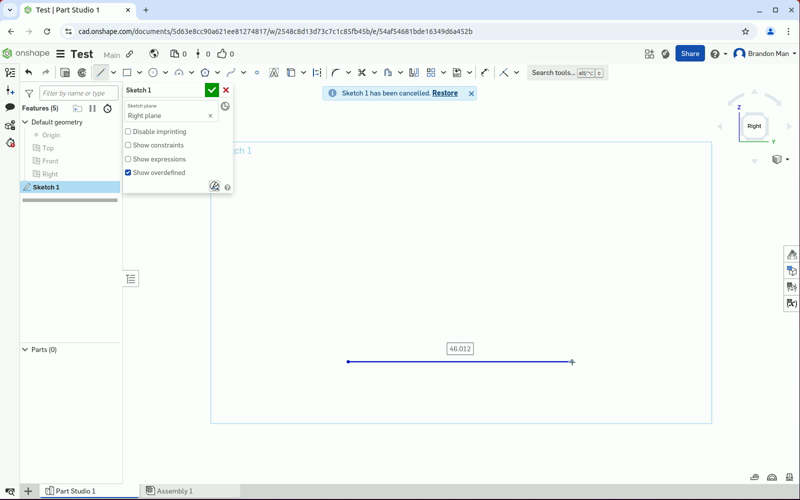
mouse_move(572, 205)
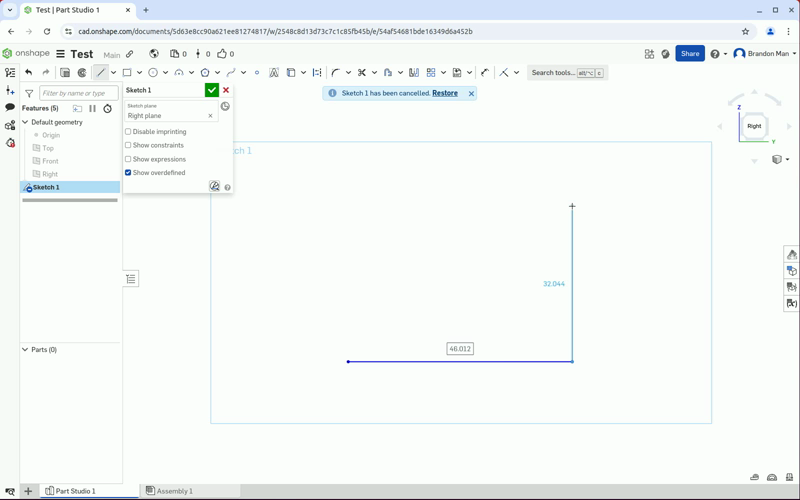
click(572, 205)
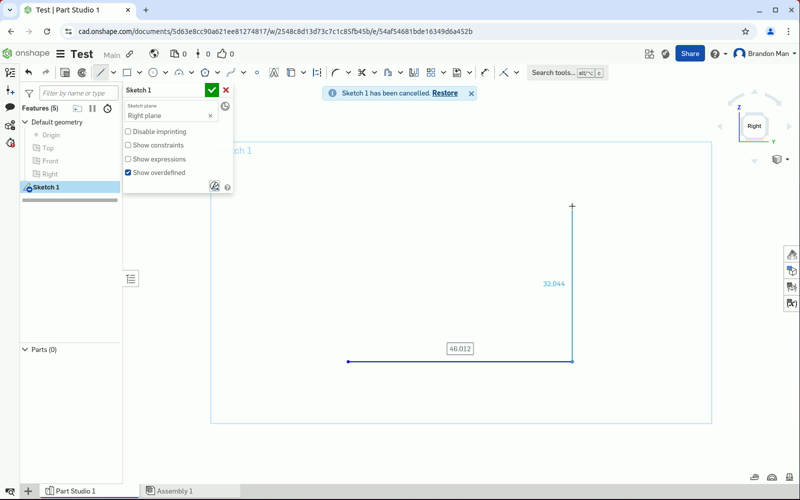
key_up(shift)
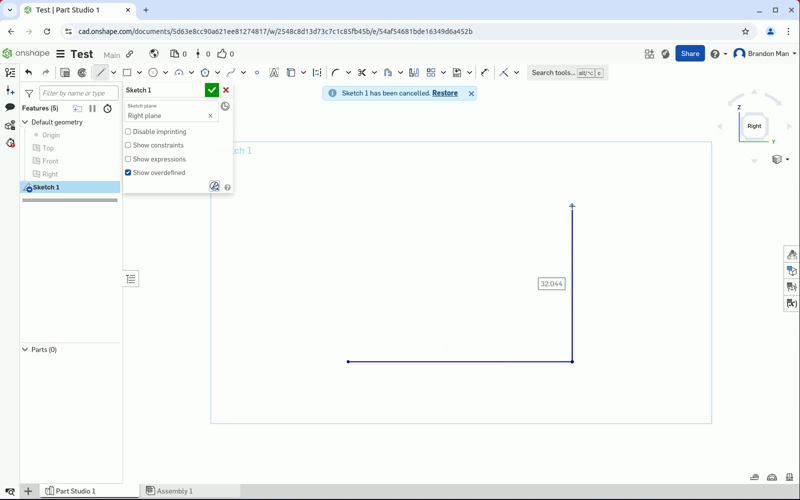
key_down(shift)
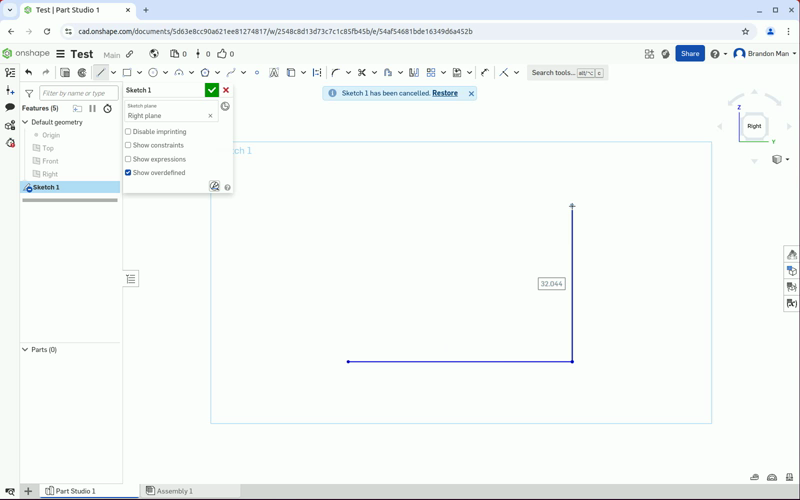
mouse_move(348, 205)
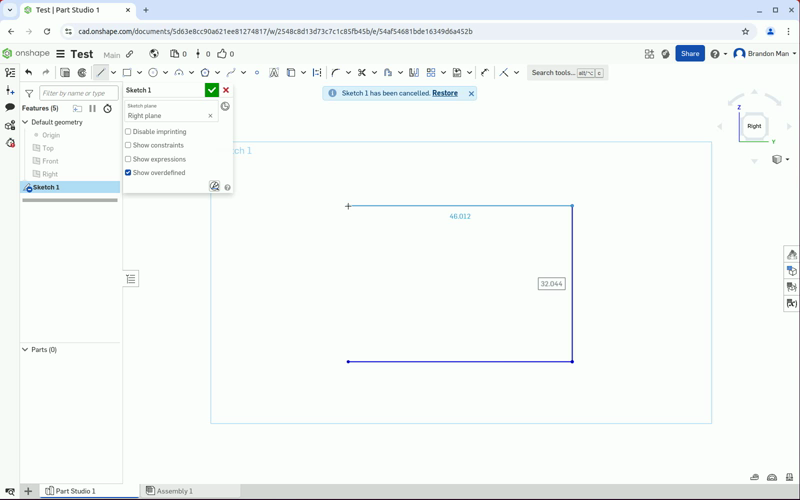
click(348, 205)
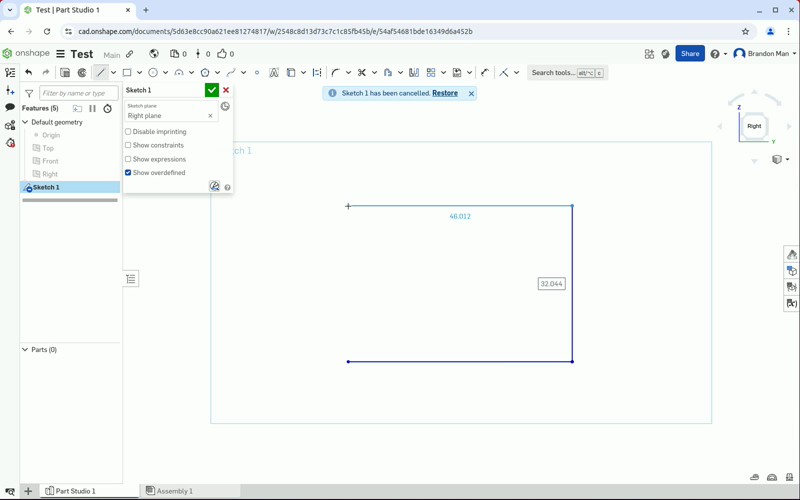
key_up(shift)
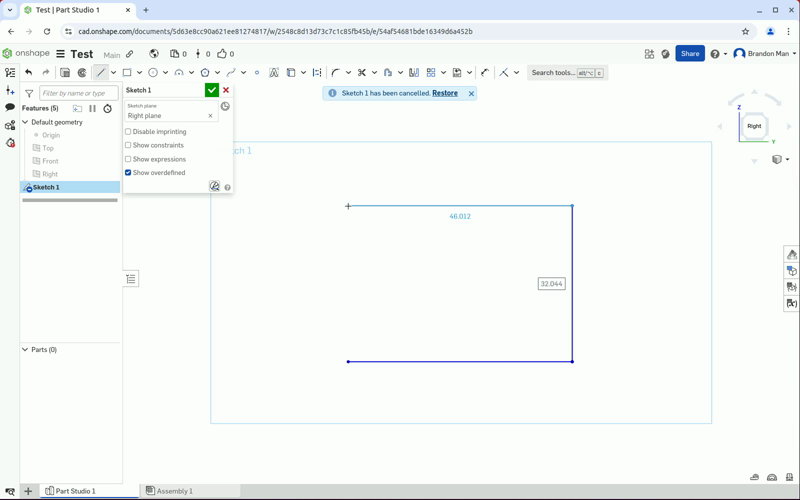
key_down(shift)
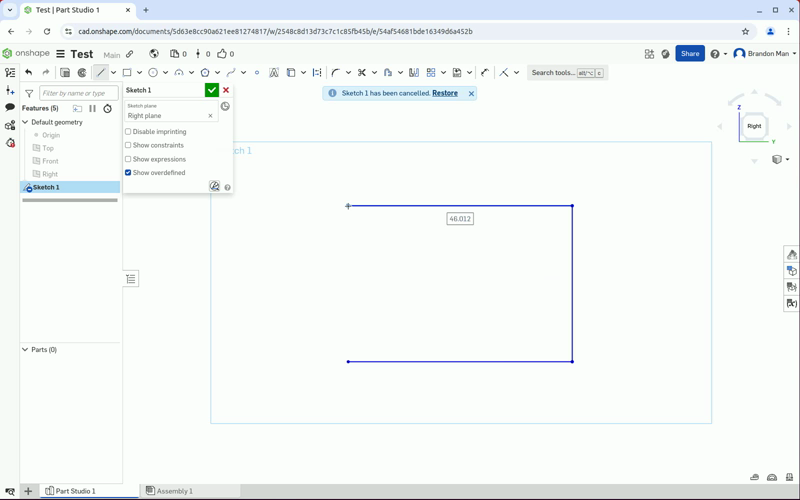
mouse_move(348, 361)
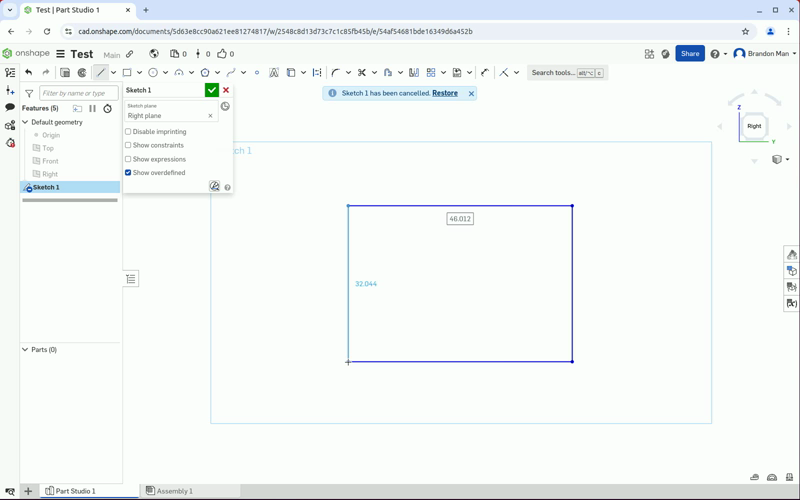
key_up(shift)
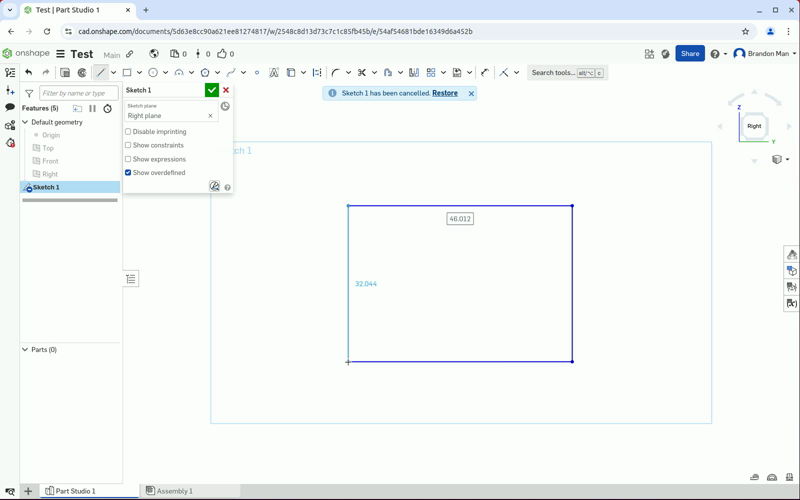
click(348, 361)
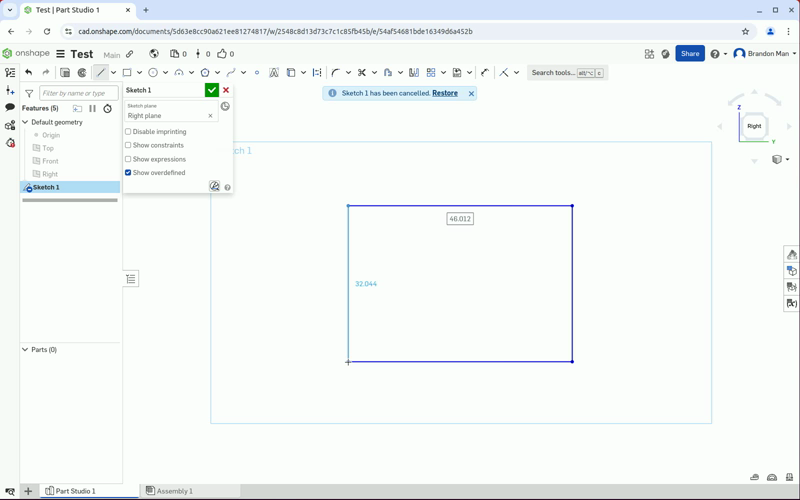
key(esc)
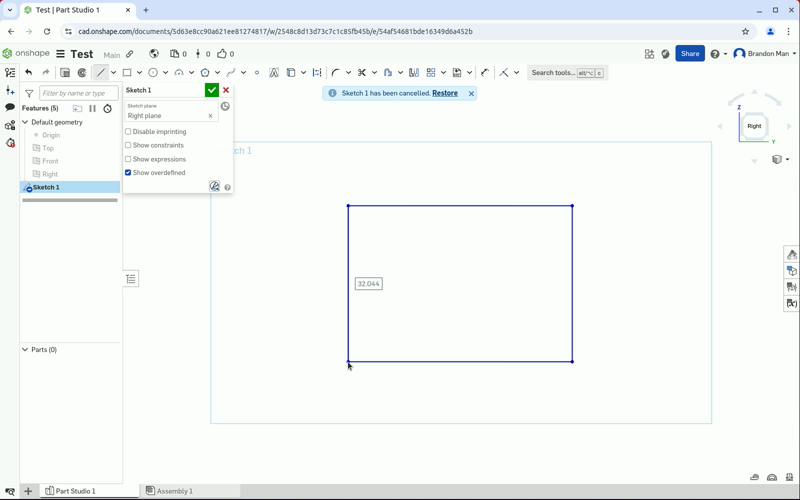
mouse_move(448, 313)
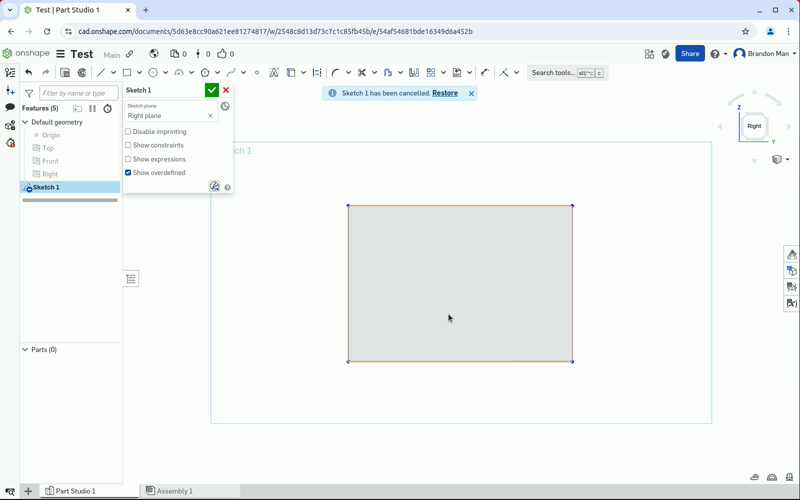
click(448, 313)
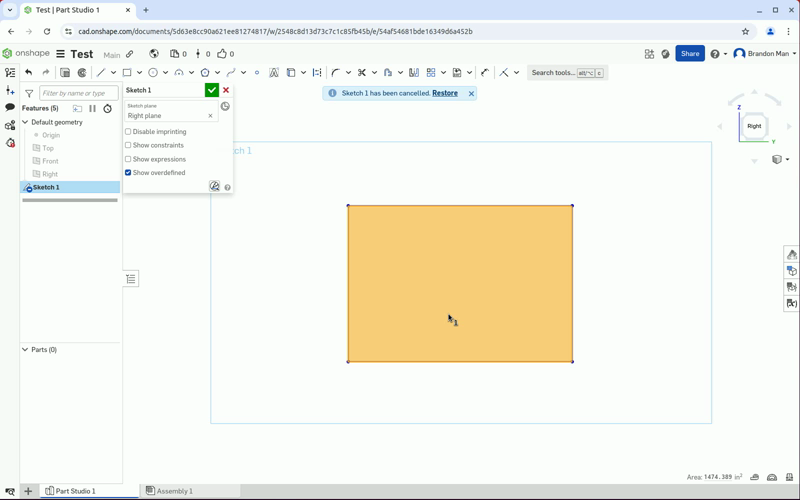
mouse_move(73, 352)
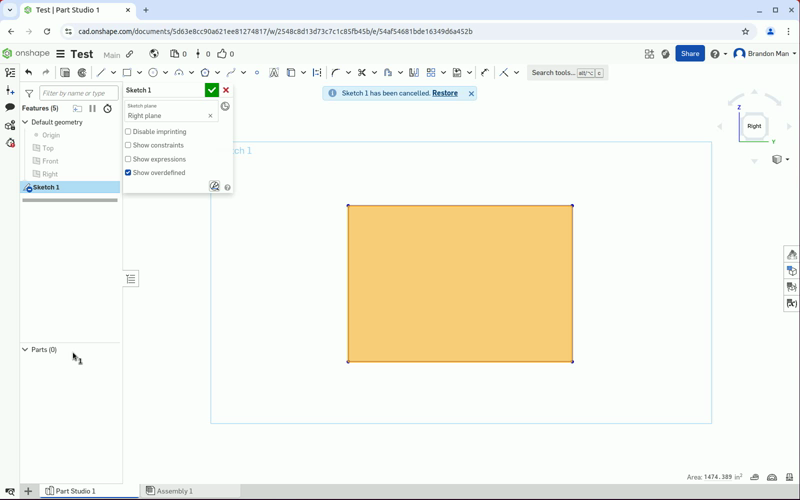
key(shift+y)
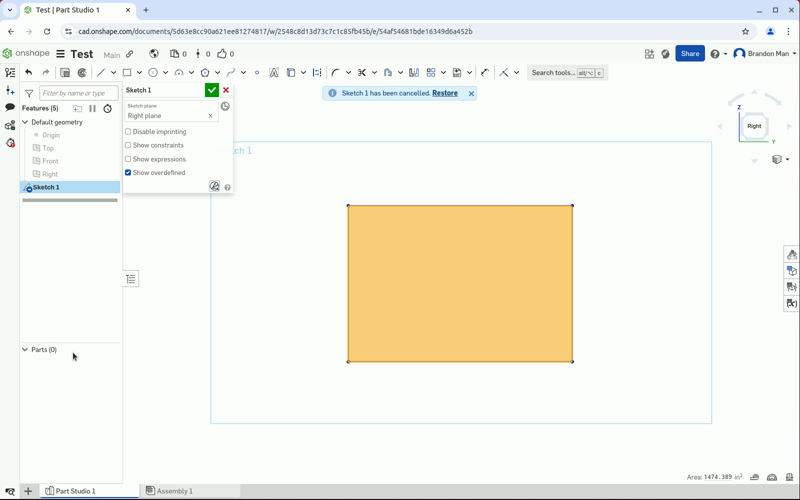
key(shift+e)
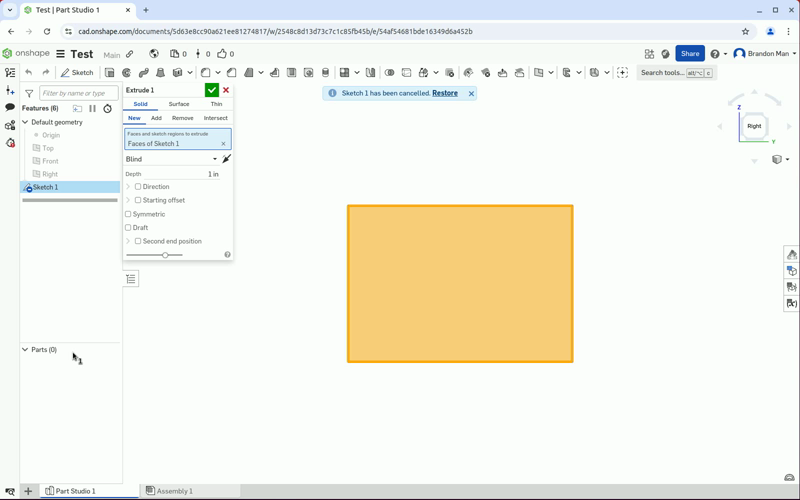
mouse_move(143, 106)
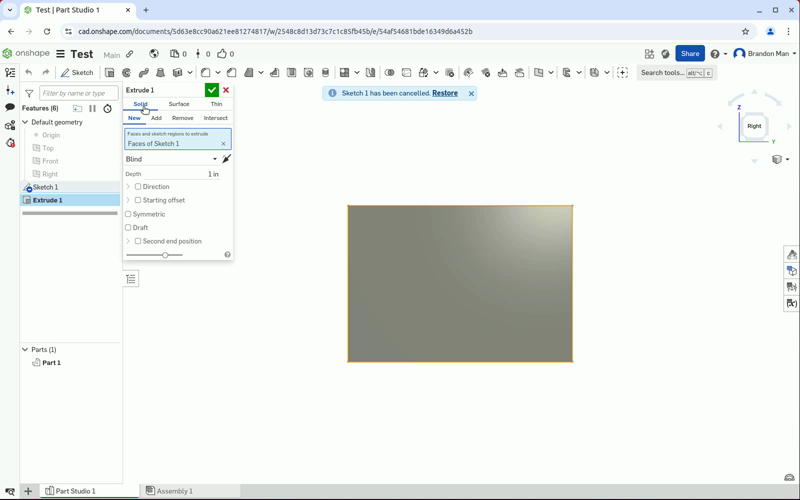
click(143, 106)
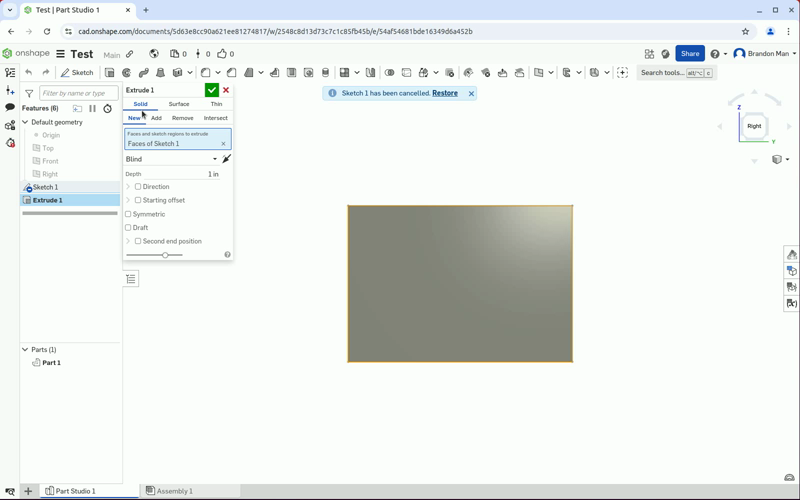
mouse_move(137, 120)
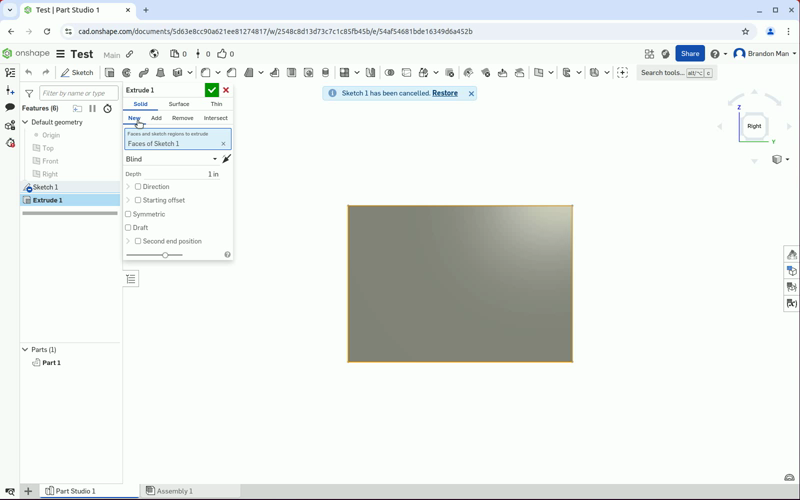
click(137, 120)
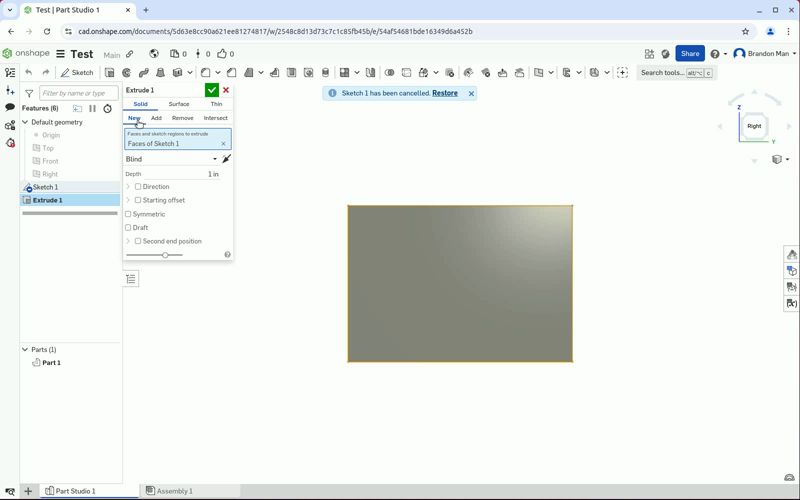
key(tab, 4)
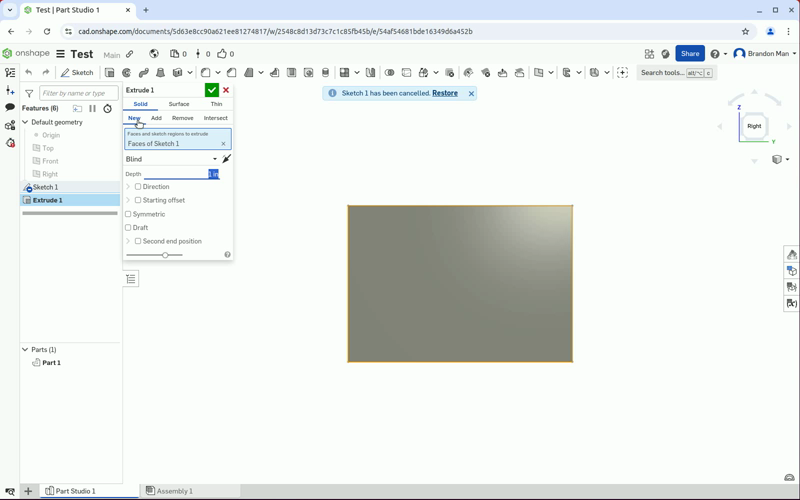
text(32.256)
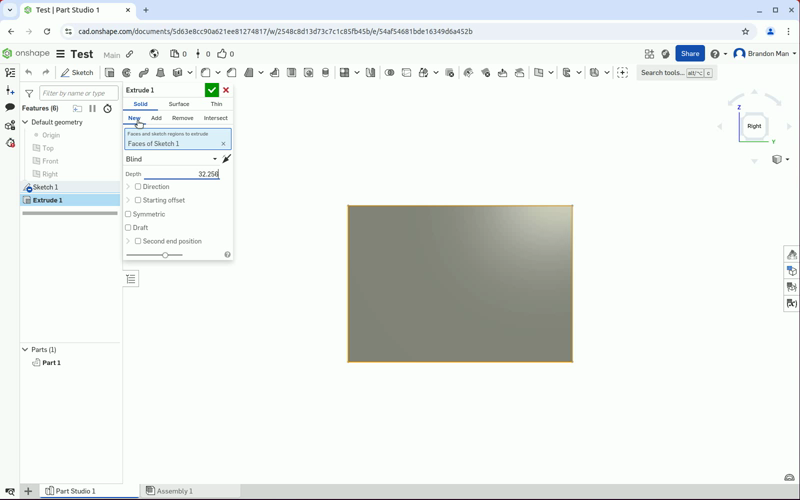
key(tab, 3)
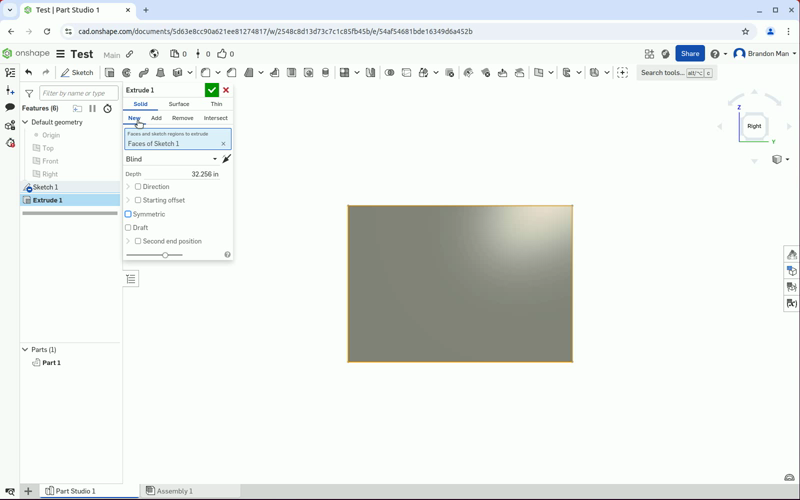
key(space)
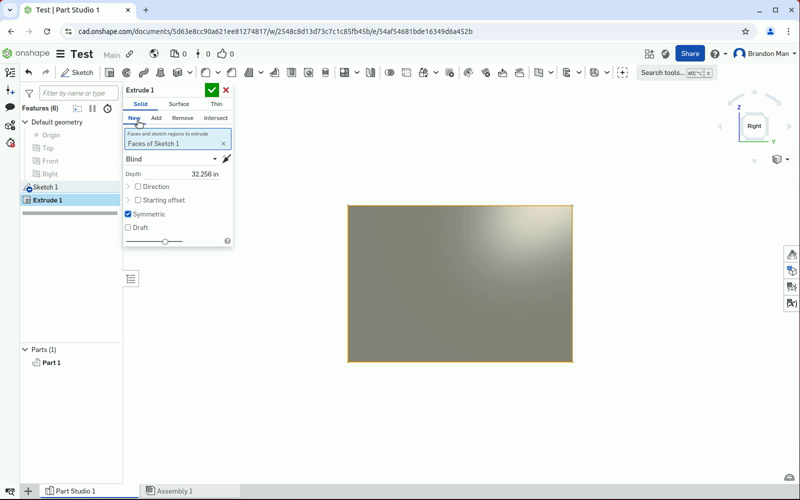
key(enter)
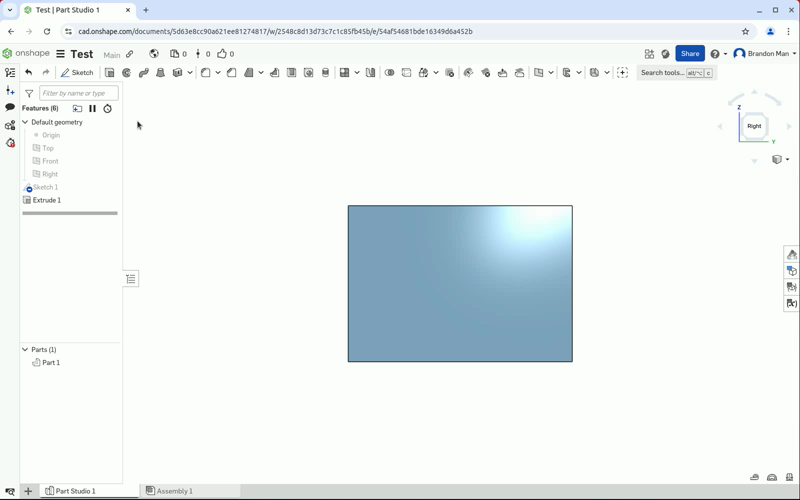
key(shift+h)
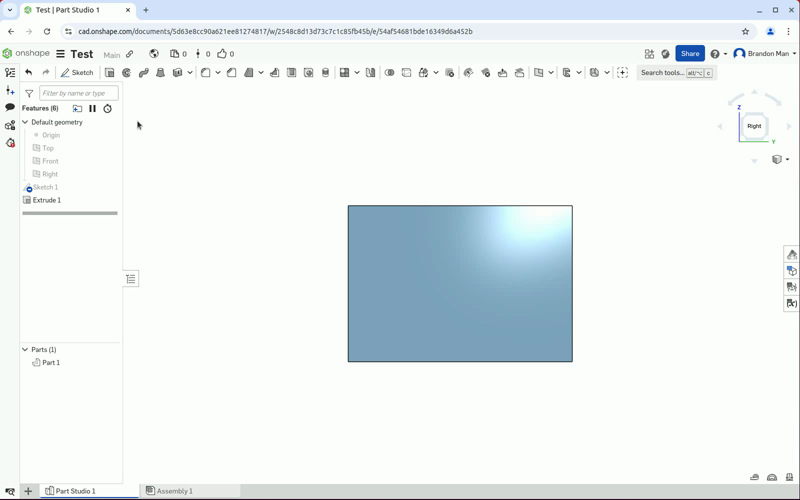
key(shift+h)
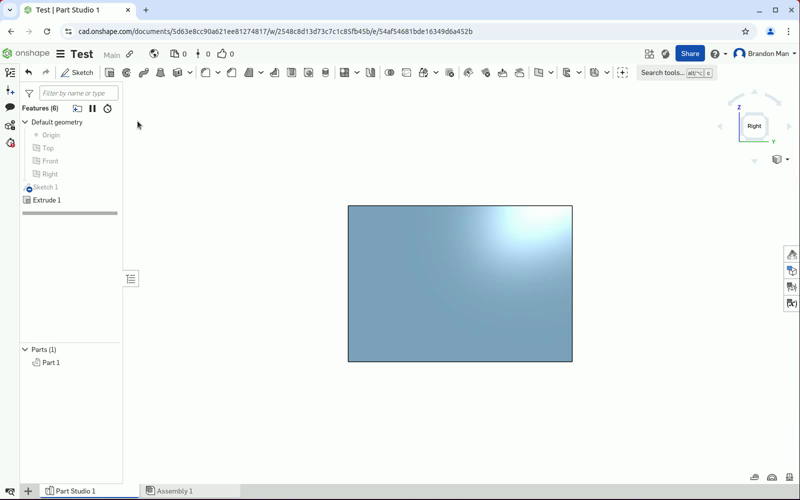
mouse_move(73, 189)
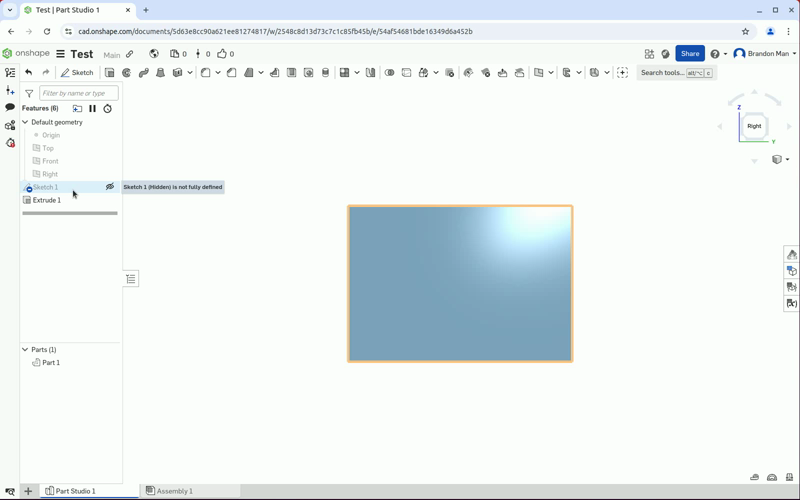
click(73, 189)
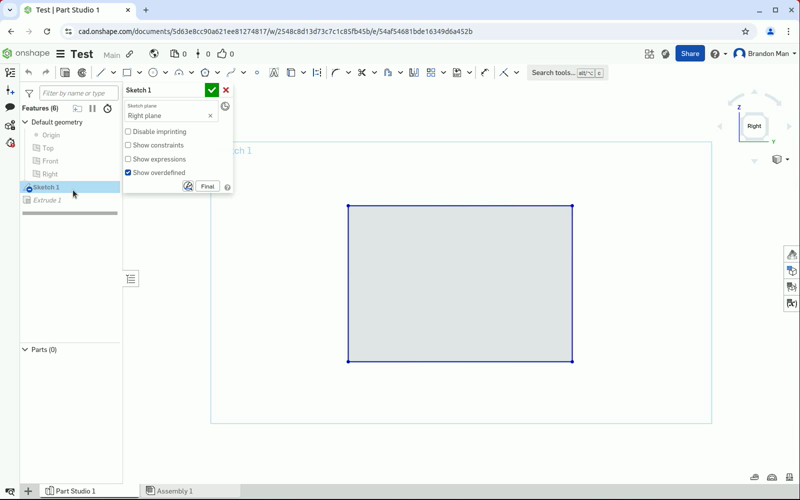
mouse_move(229, 92)
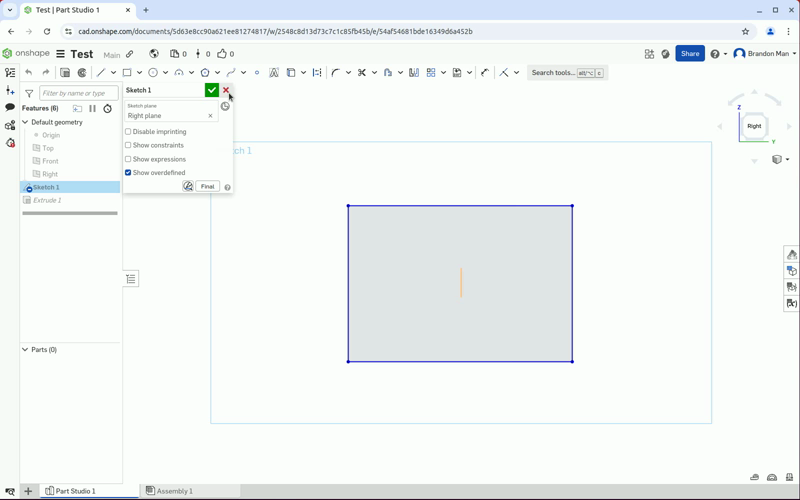
click(229, 92)
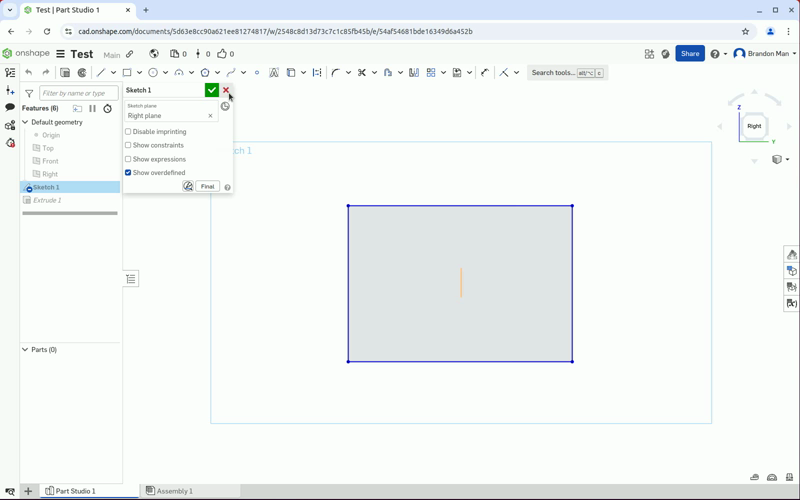
key(shift+s)
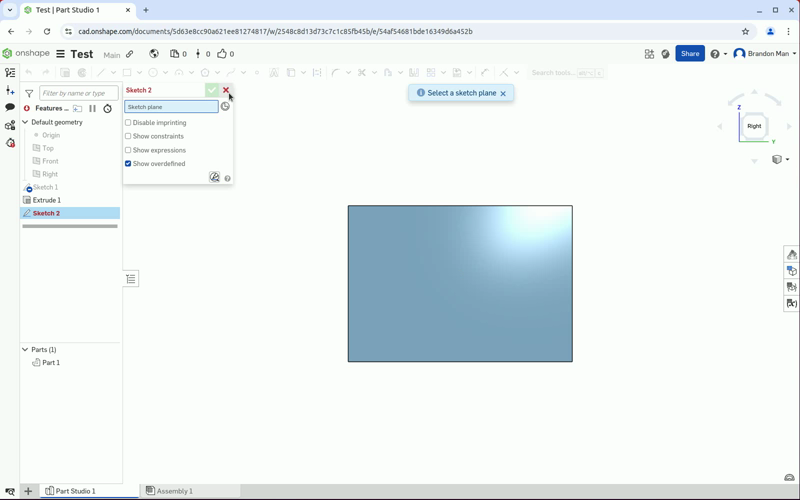
mouse_move(73, 176)
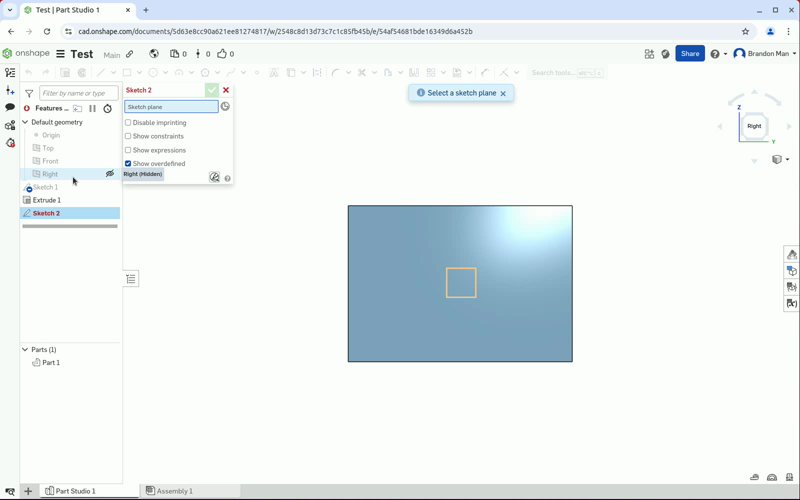
click(73, 176)
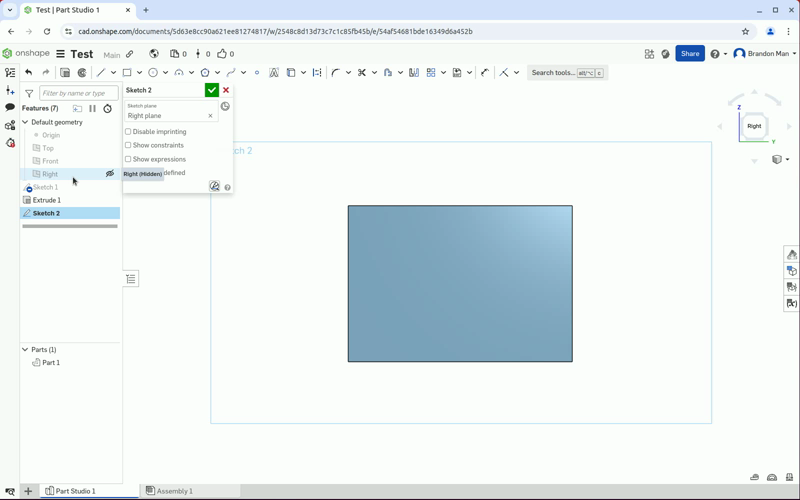
mouse_move(73, 352)
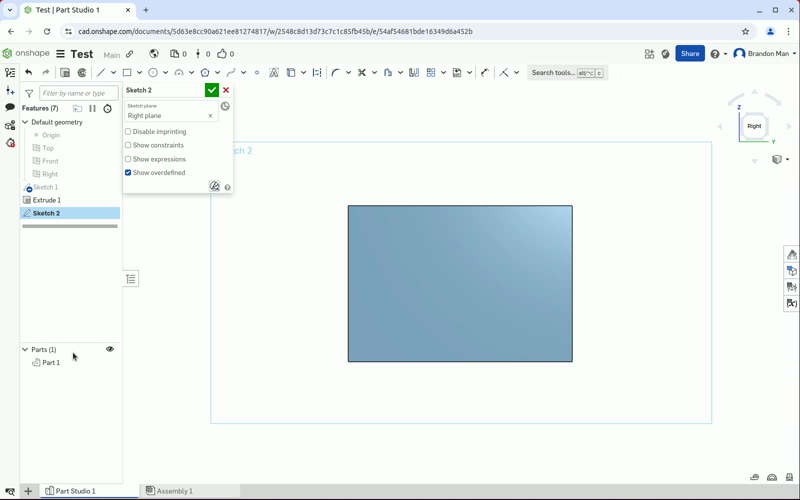
key(y)
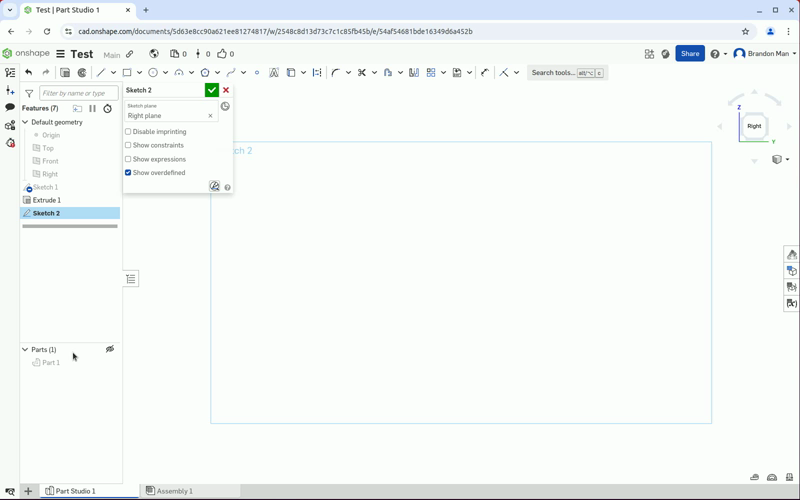
key(l)
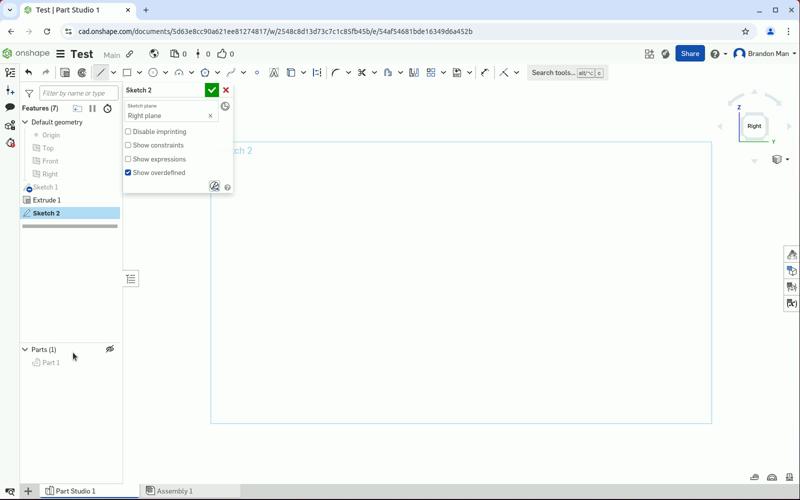
key_down(shift)
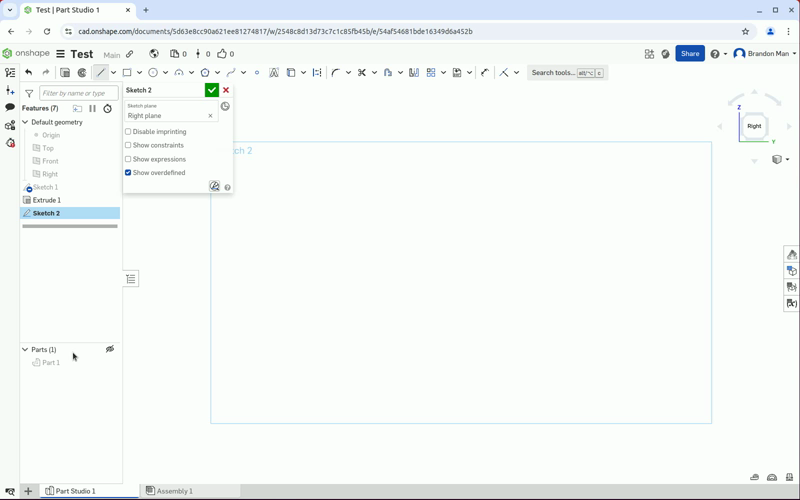
mouse_move(348, 361)
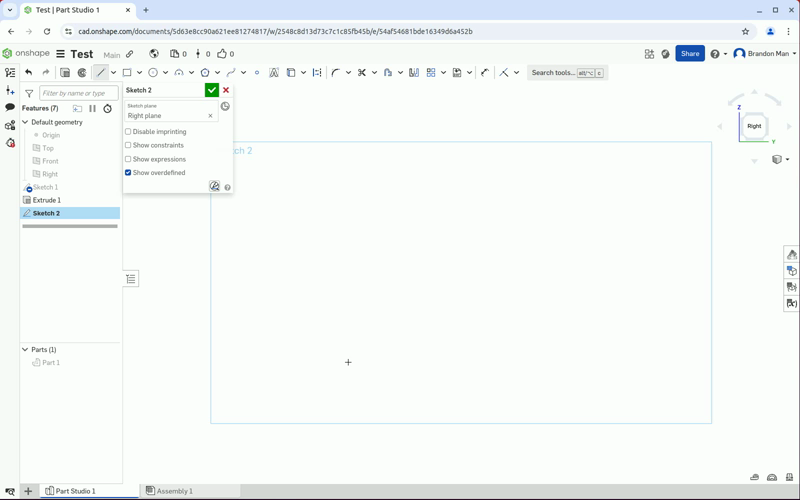
click(348, 361)
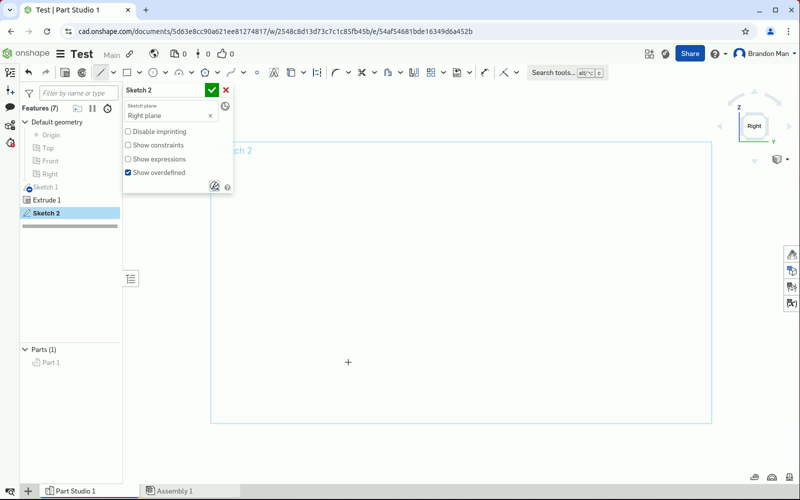
key_up(shift)
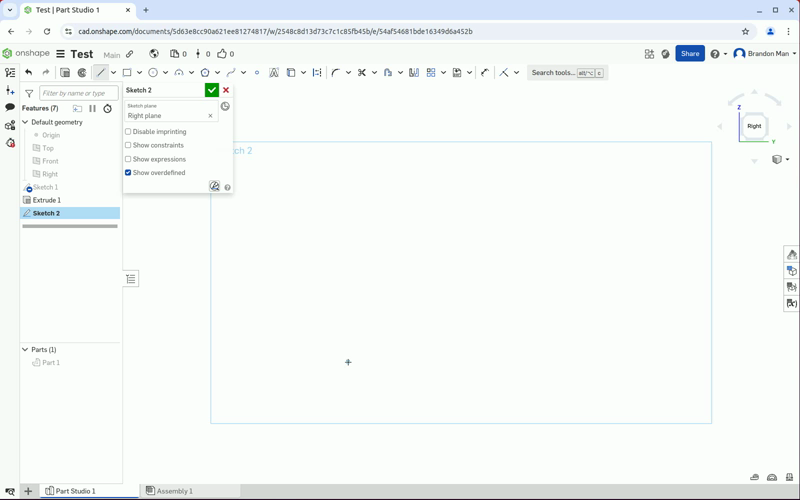
key_down(shift)
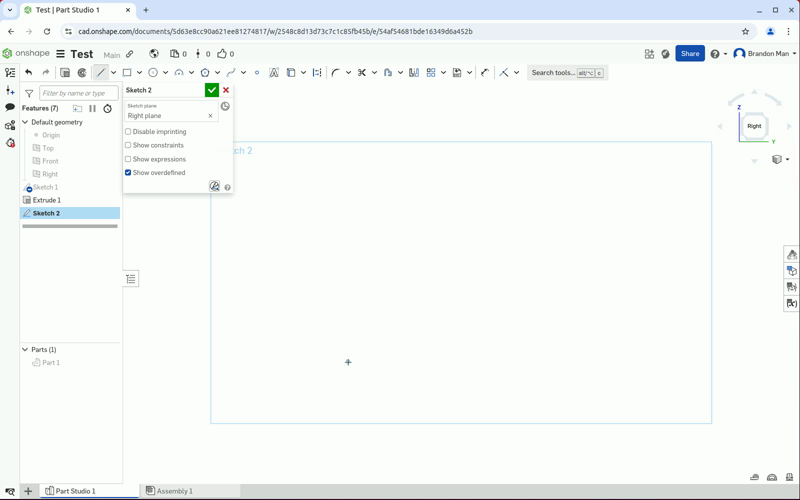
mouse_move(572, 361)
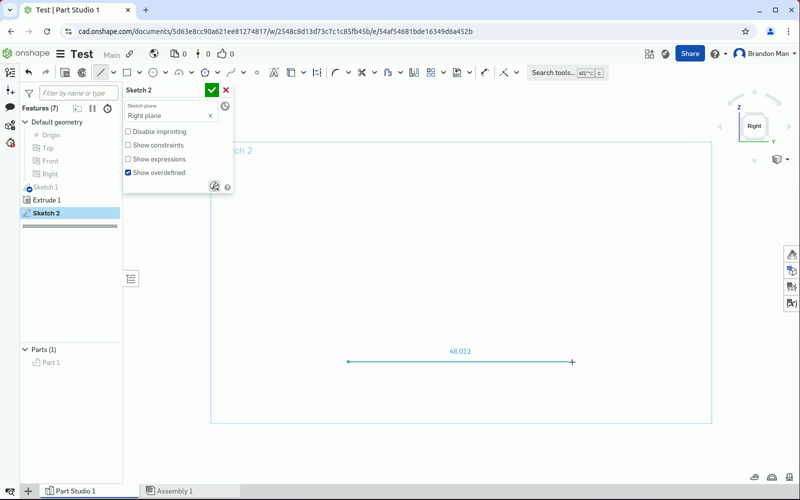
click(572, 361)
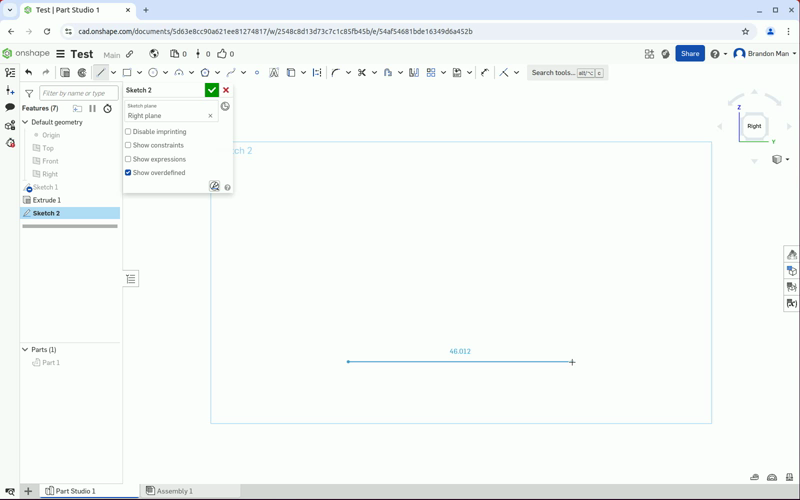
key_up(shift)
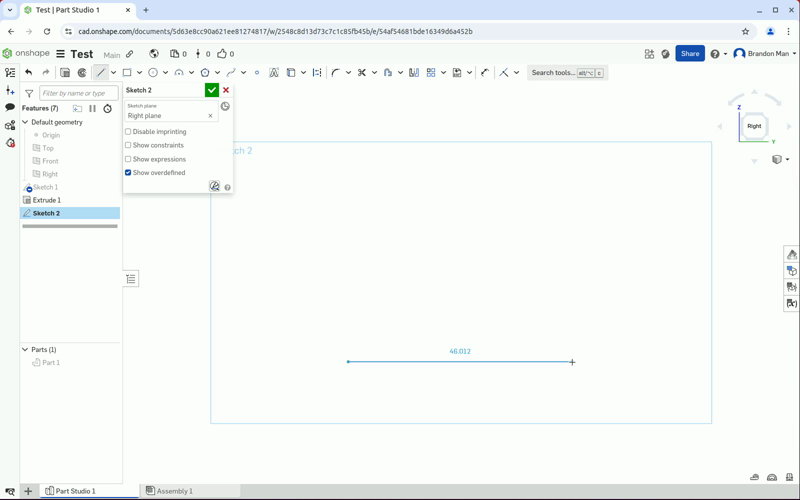
key_down(shift)
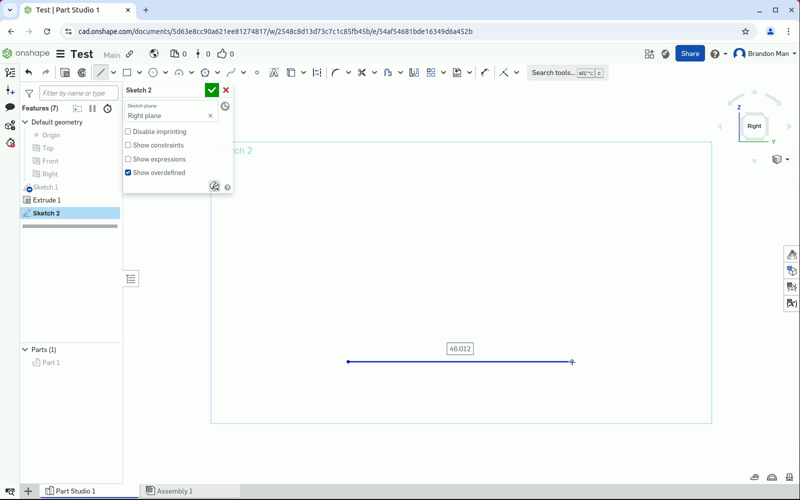
mouse_move(572, 205)
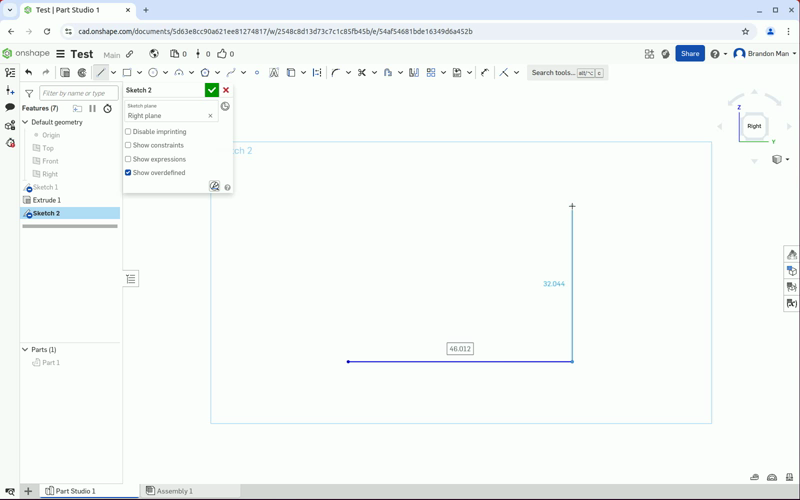
click(572, 205)
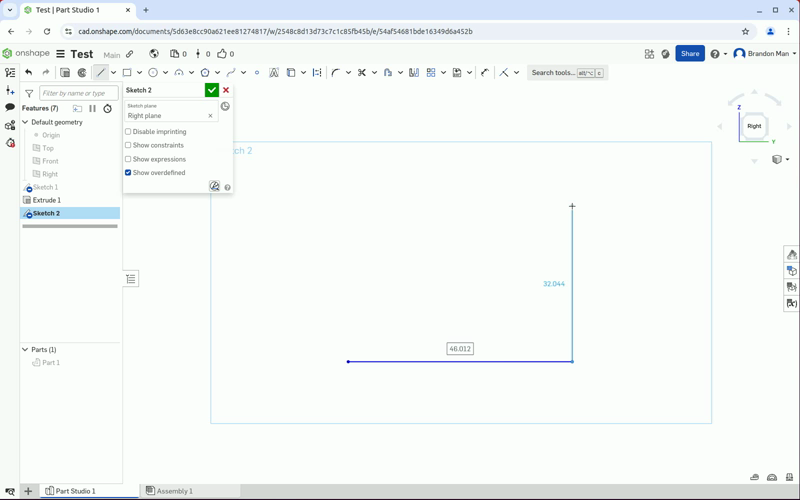
key_up(shift)
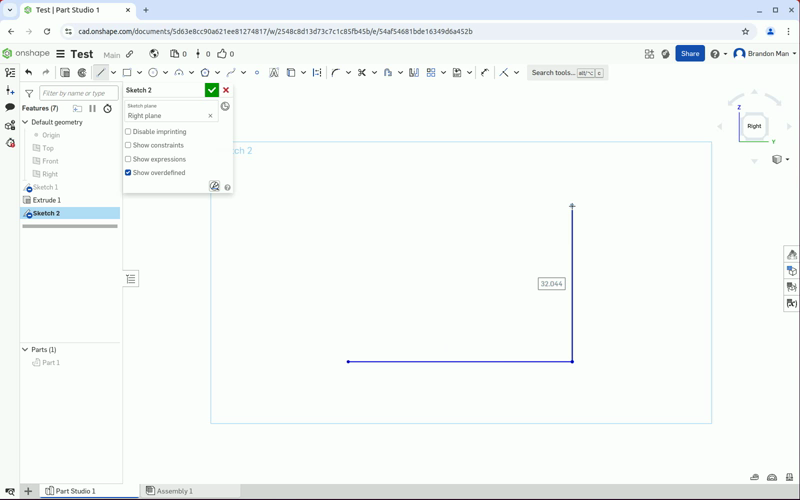
key_down(shift)
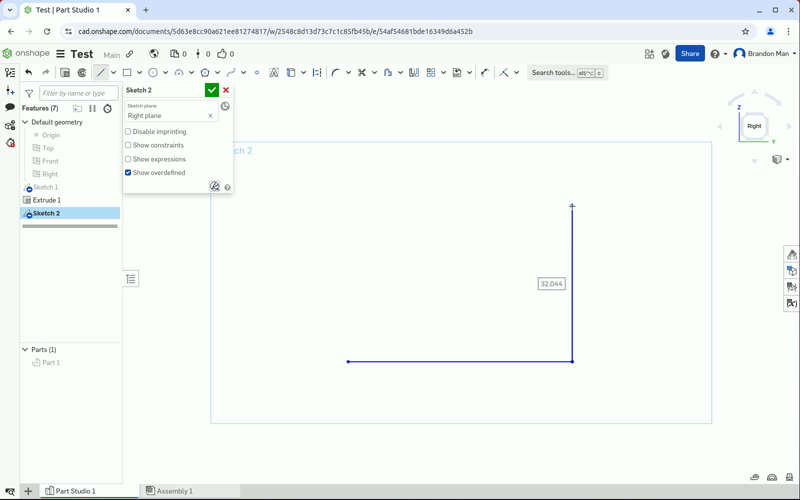
mouse_move(348, 205)
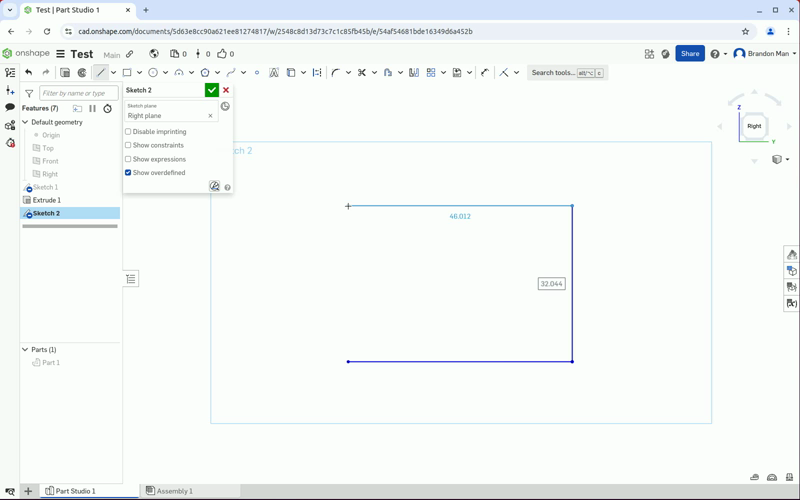
click(348, 205)
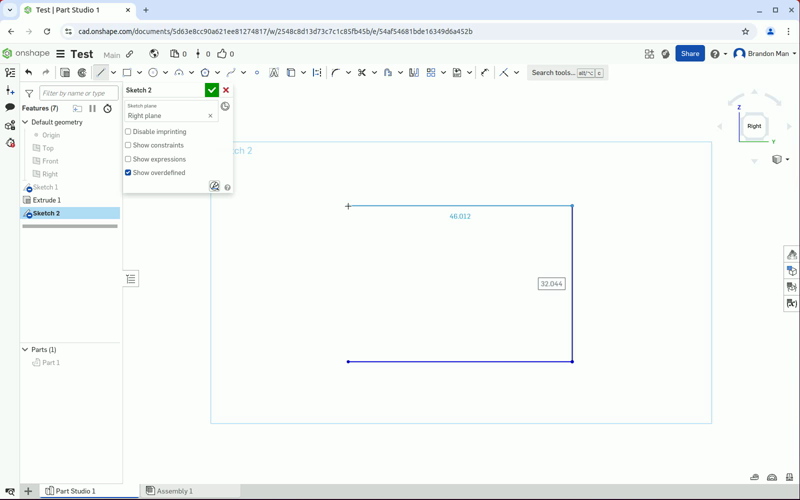
key_up(shift)
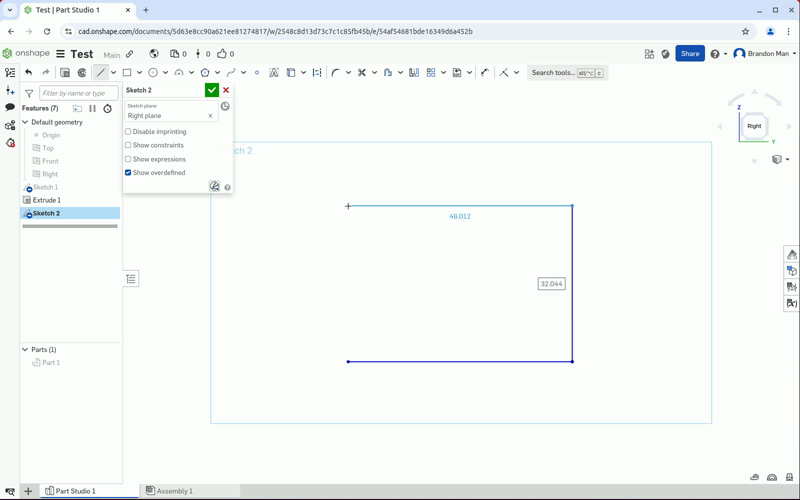
key_down(shift)
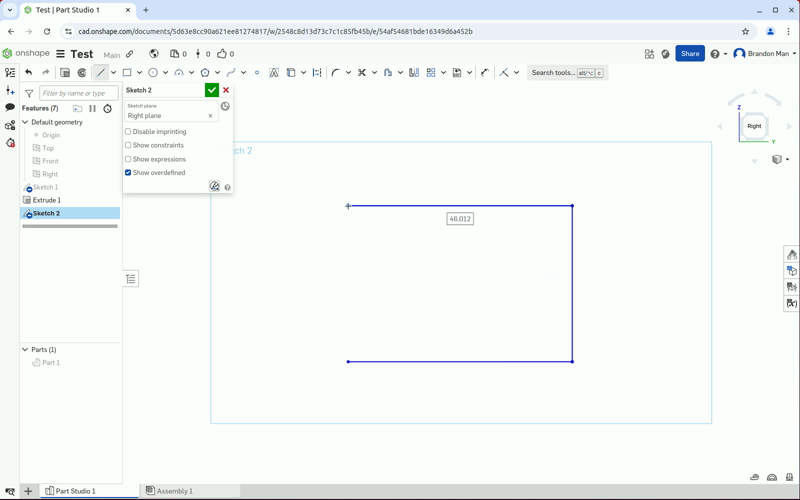
mouse_move(348, 361)
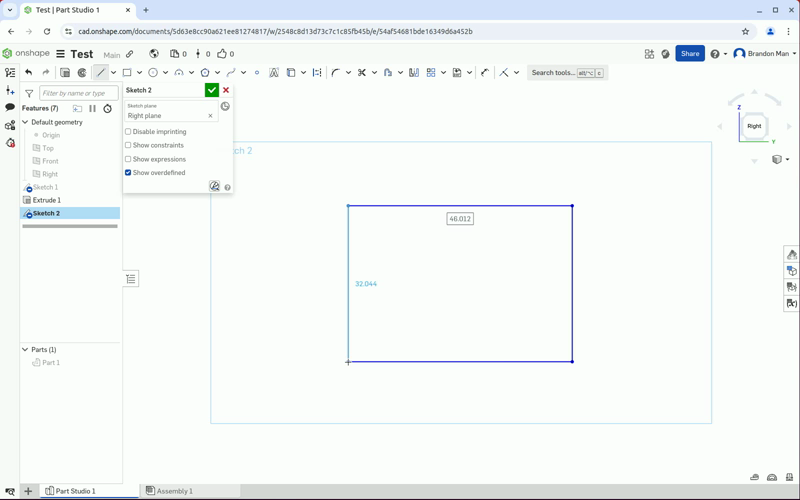
key_up(shift)
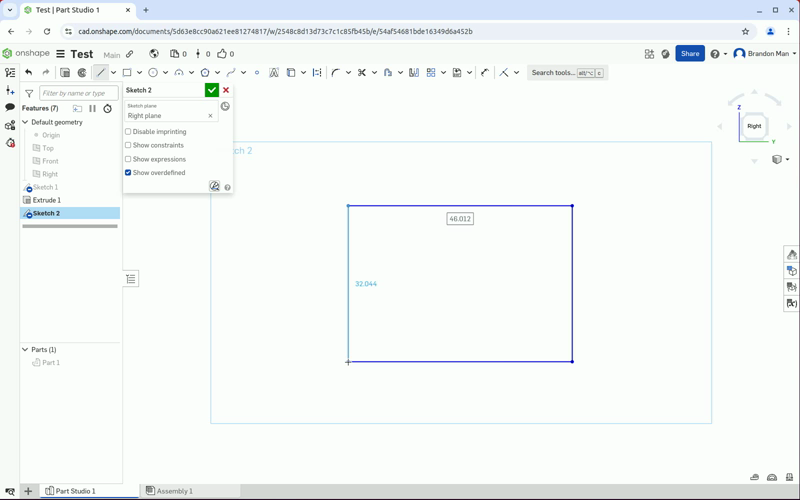
click(348, 361)
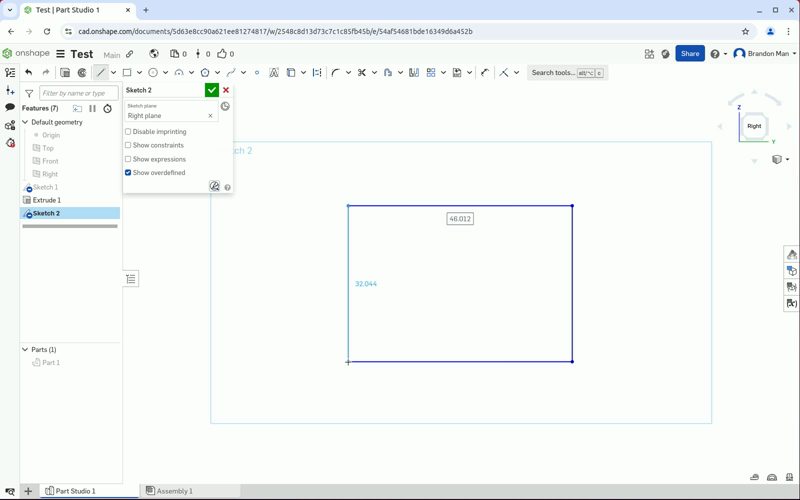
key(esc)
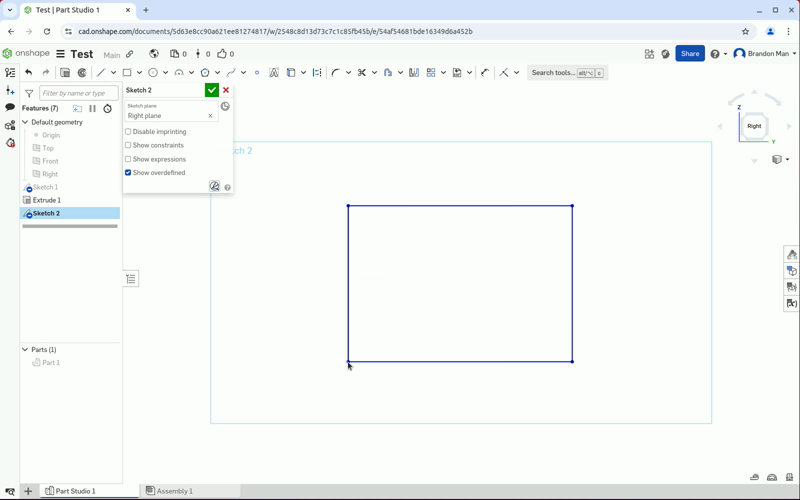
mouse_move(447, 308)
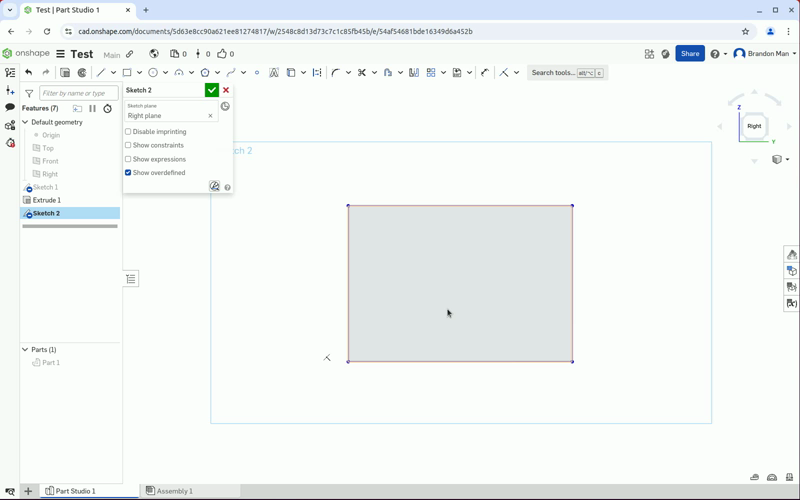
click(447, 308)
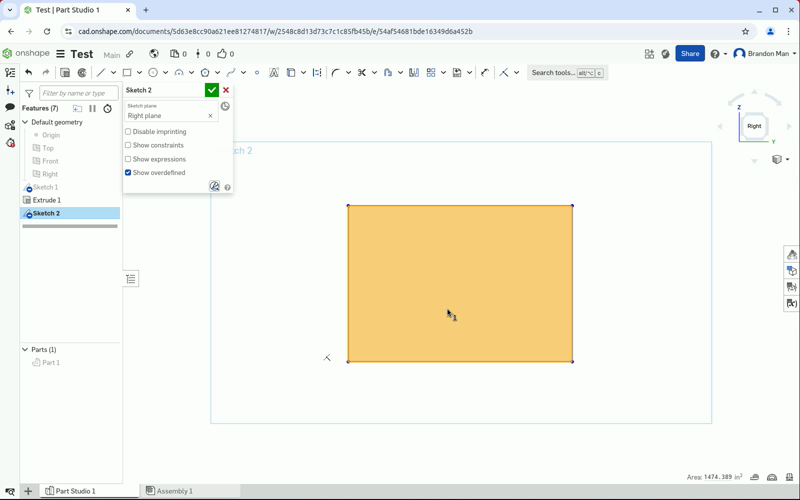
mouse_move(73, 352)
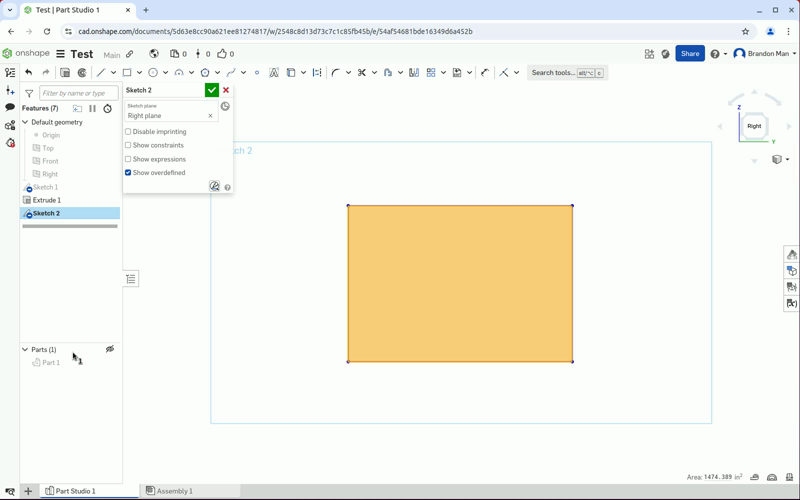
key(shift+y)
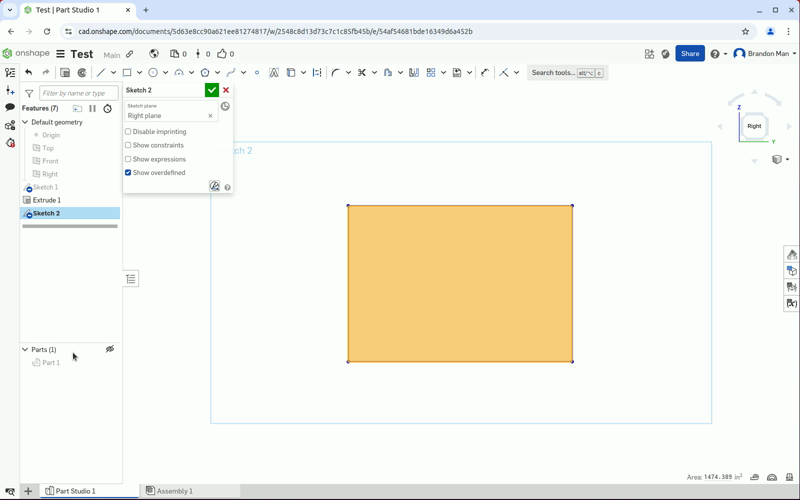
key(shift+e)
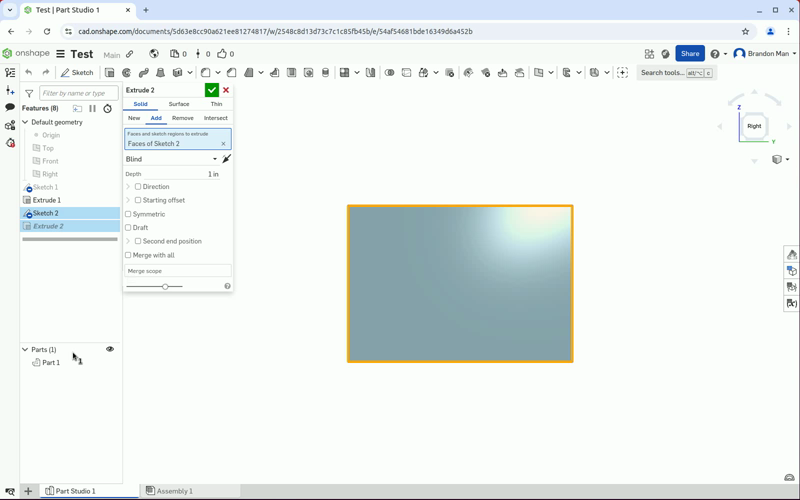
mouse_move(143, 106)
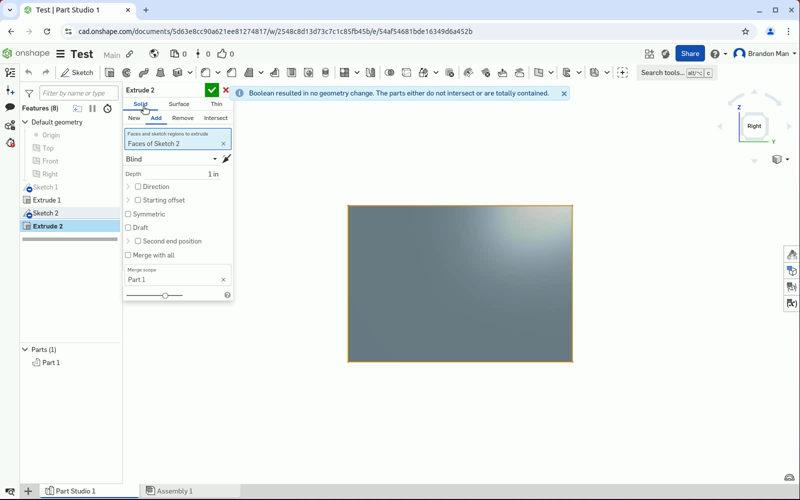
click(143, 106)
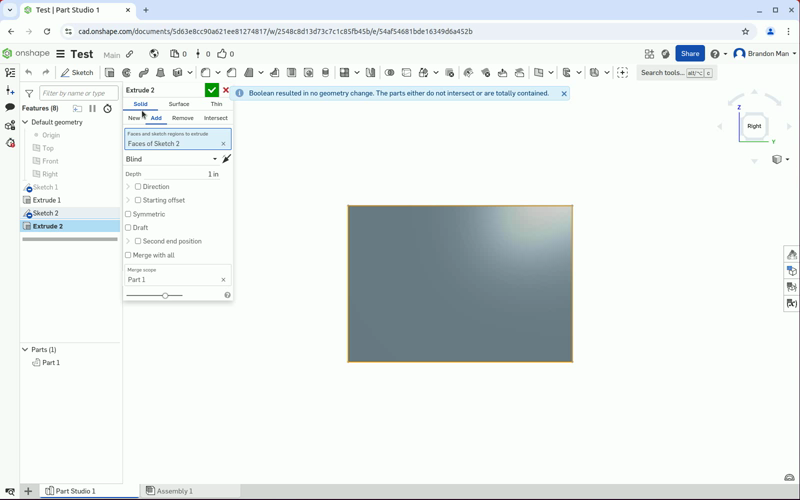
mouse_move(137, 120)
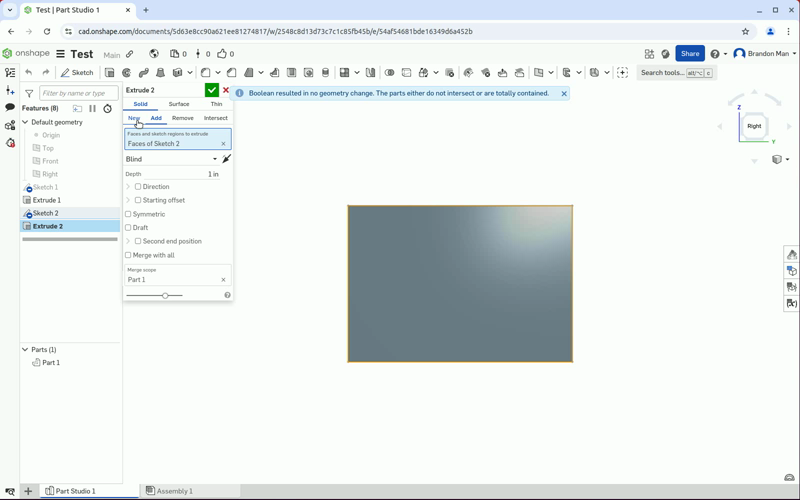
click(137, 120)
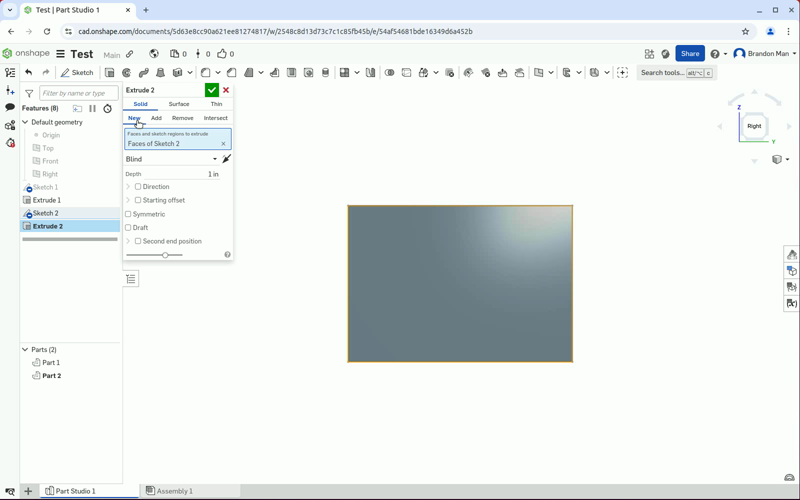
key(tab, 4)
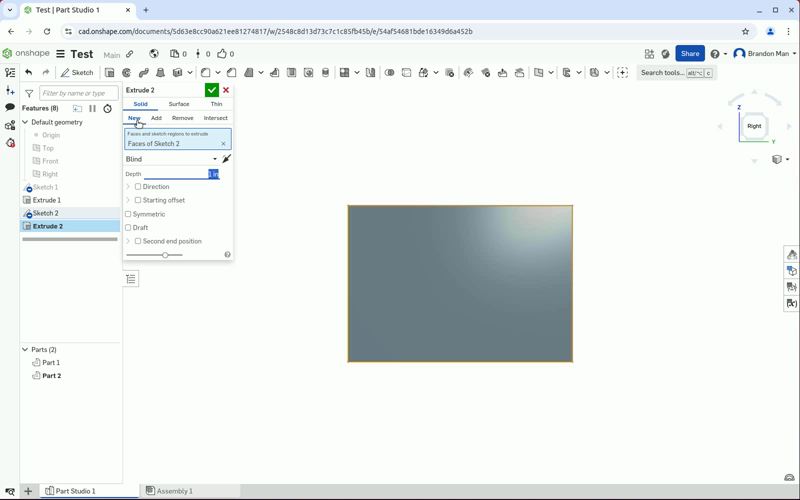
text(32.256)
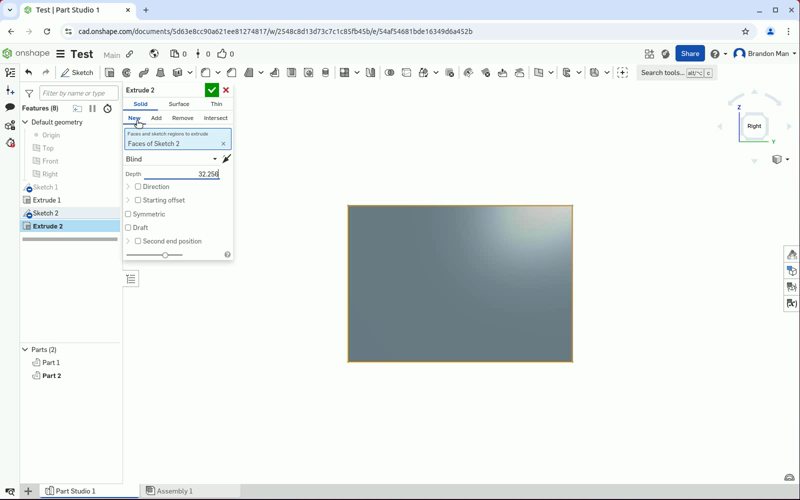
key(tab, 3)
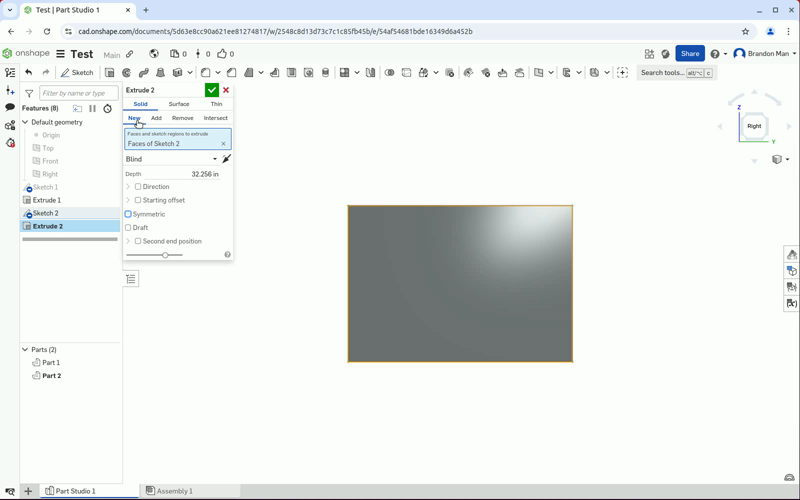
key(space)
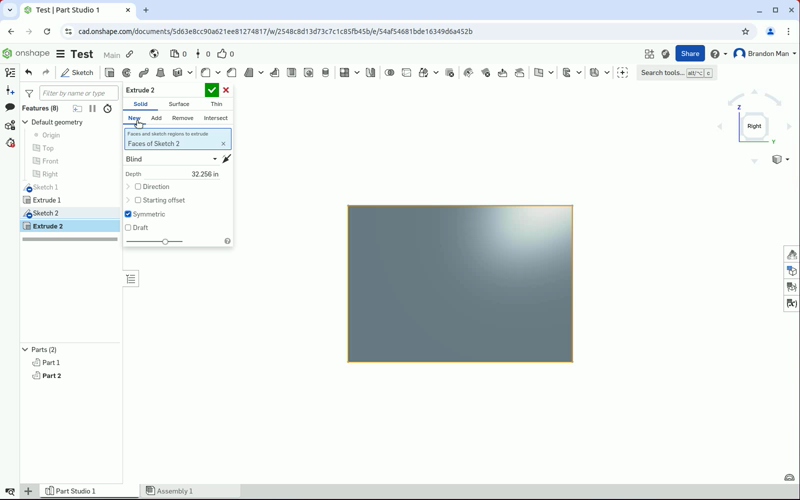
key(enter)
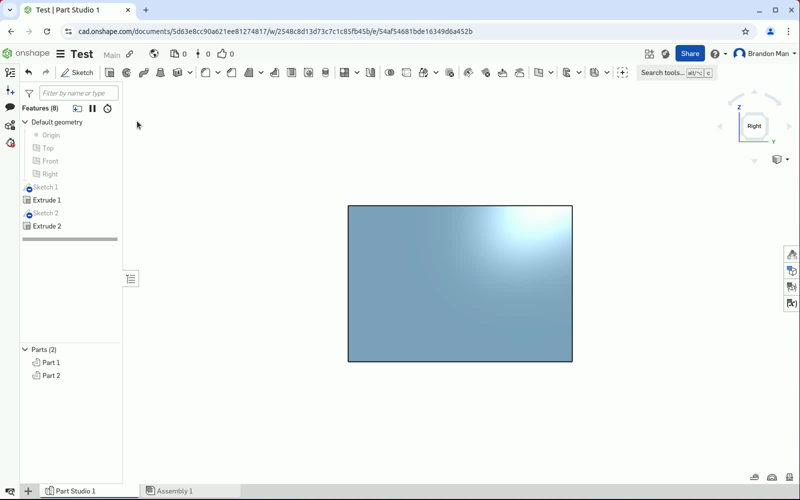
key(shift+h)
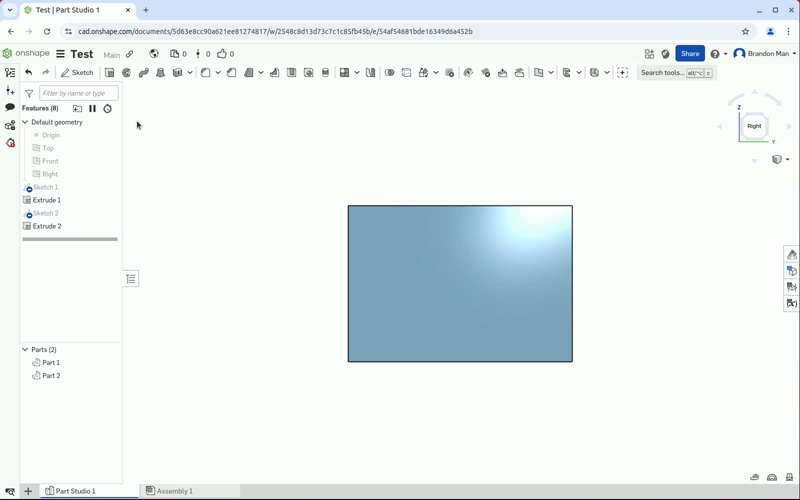
key(shift+h)
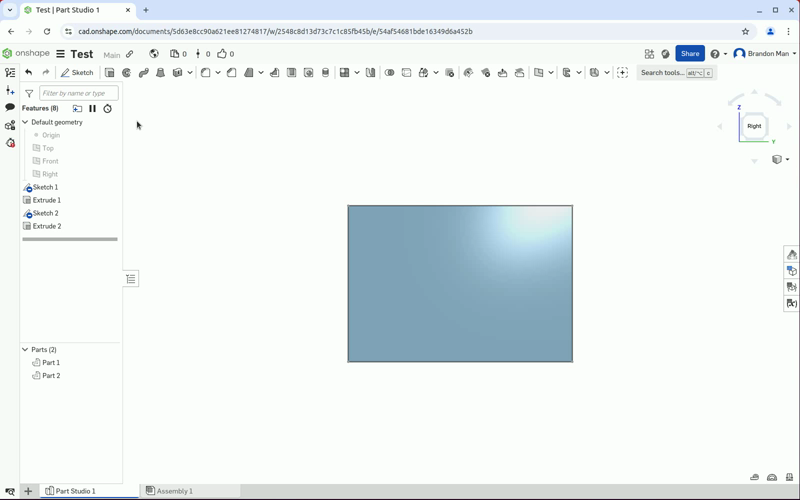
key(shift+7)
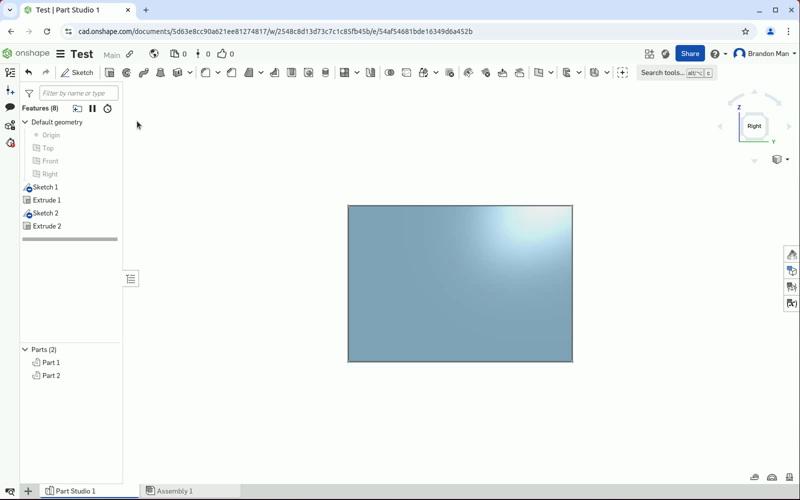
key(right, 2)
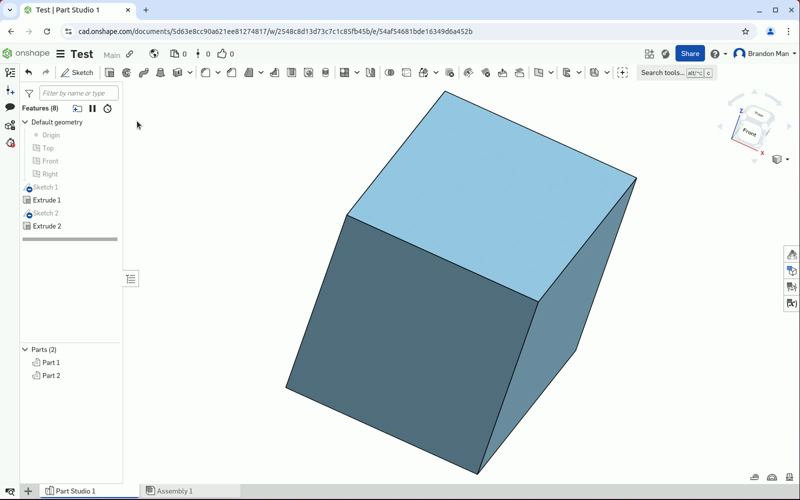
key(down, 2)
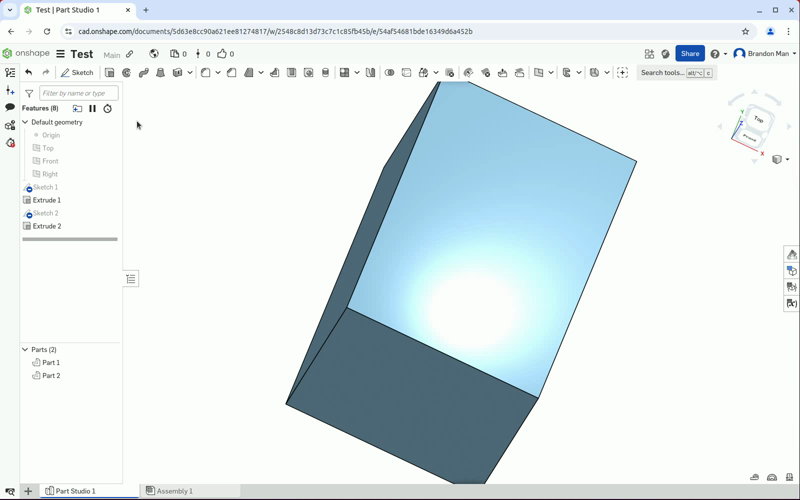
key(up, 2)
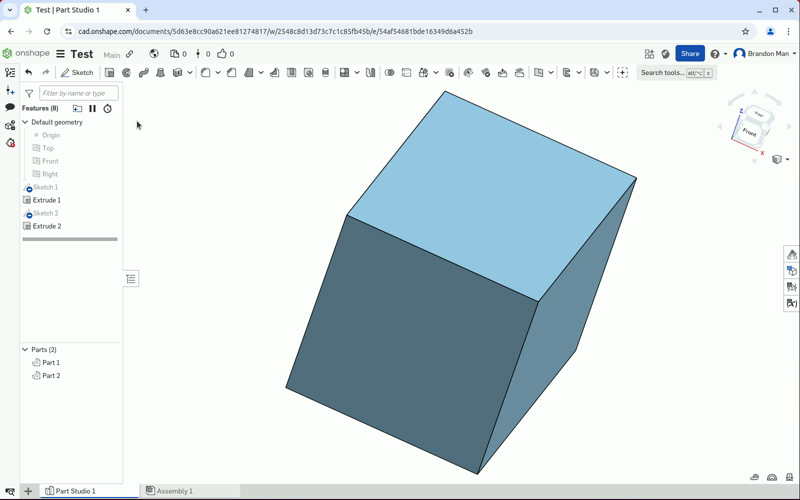
key(left, 2)
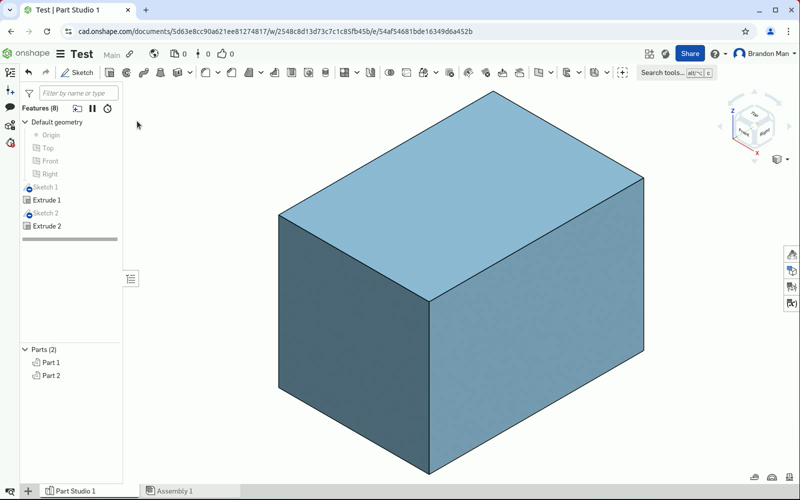
mouse_move(73, 189)
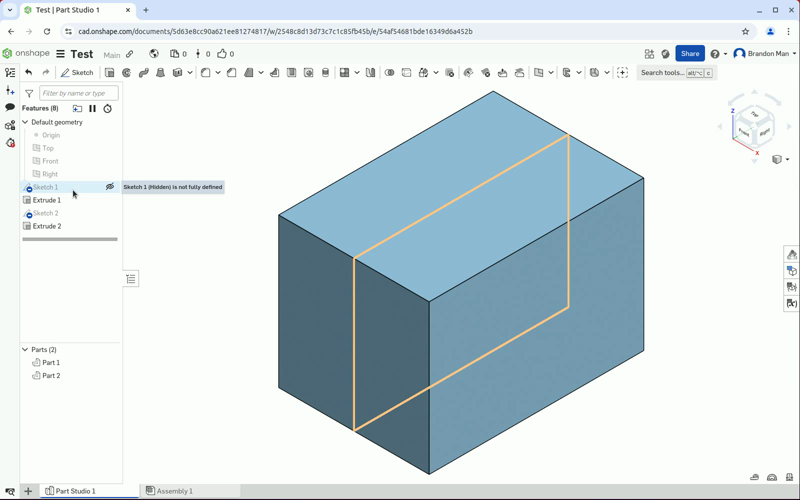
click(73, 189)